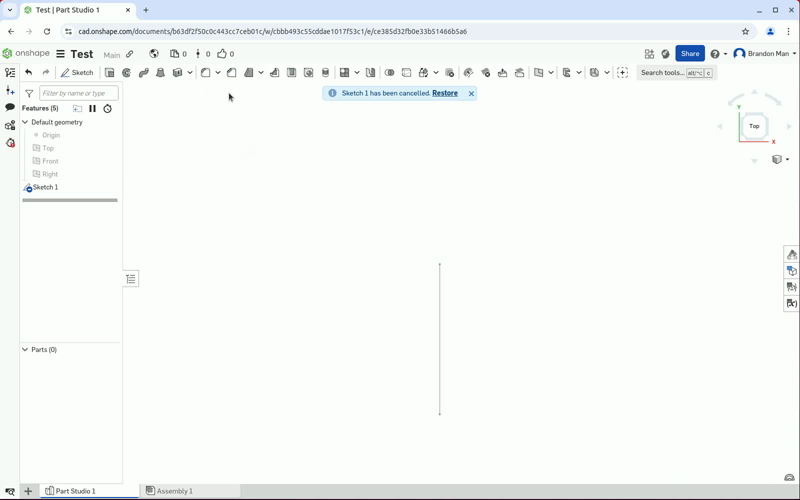
key(shift+h)
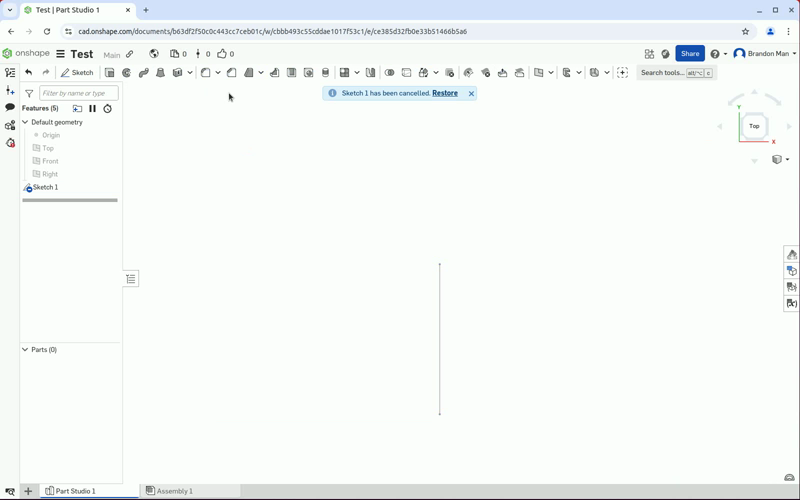
key(shift+s)
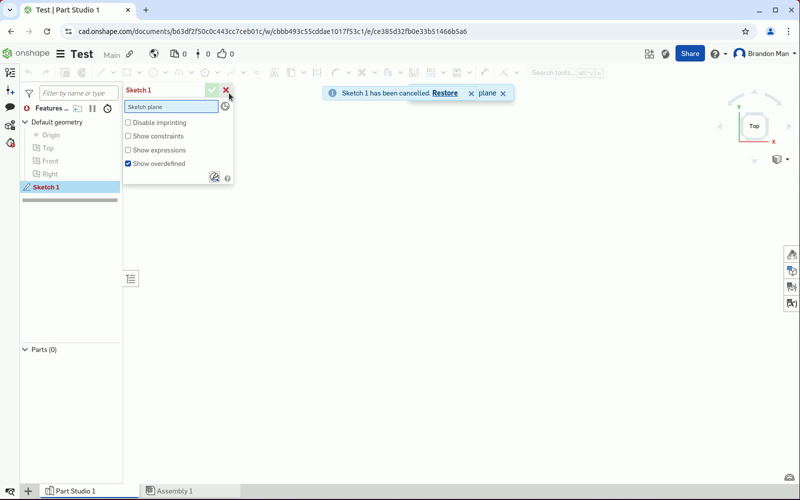
mouse_move(73, 150)
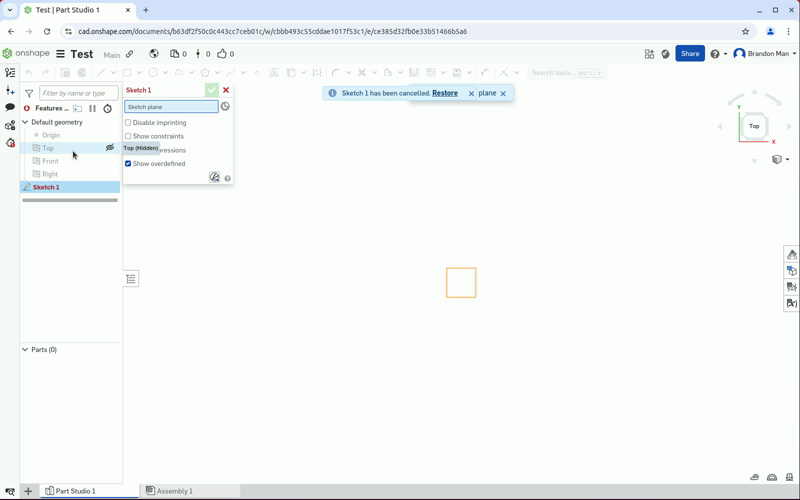
click(73, 150)
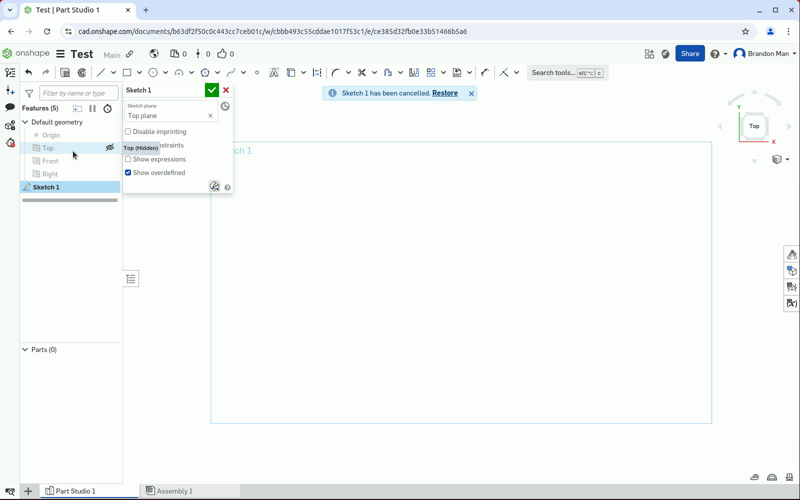
mouse_move(73, 352)
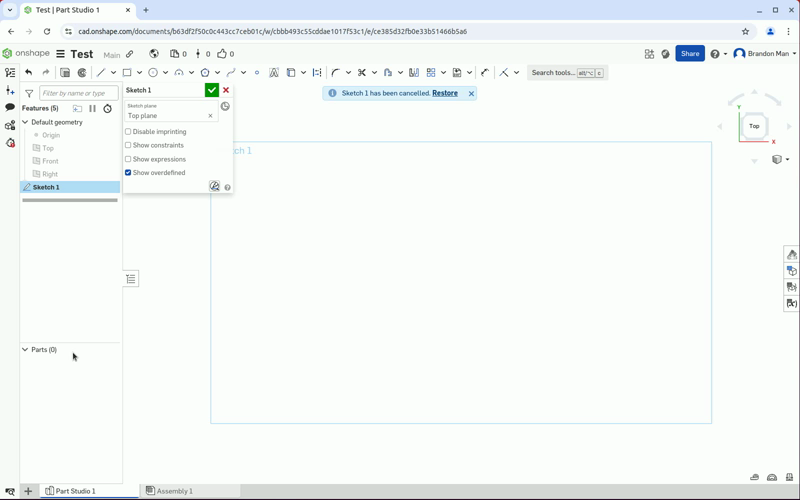
key(y)
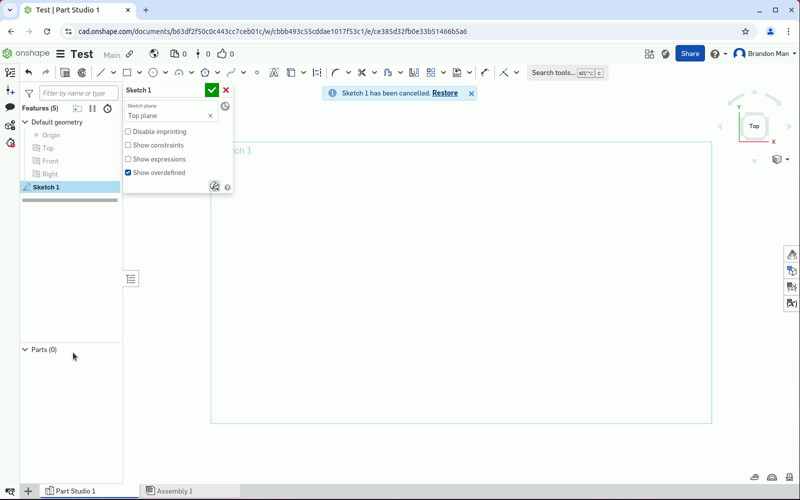
key(l)
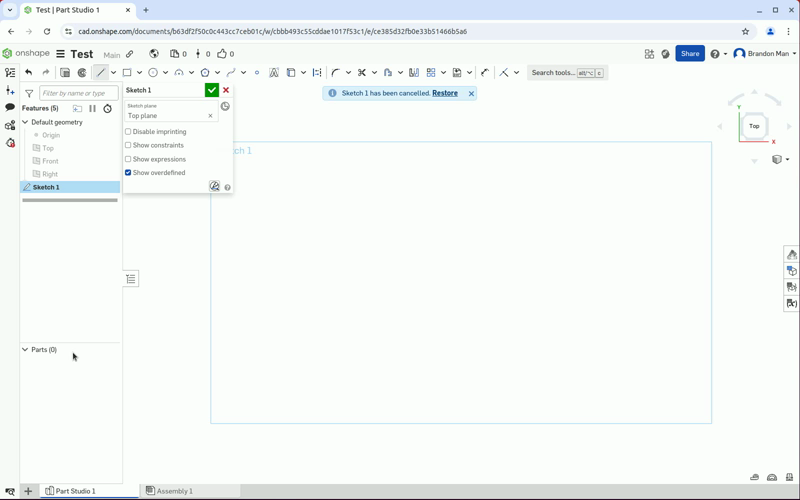
key_down(shift)
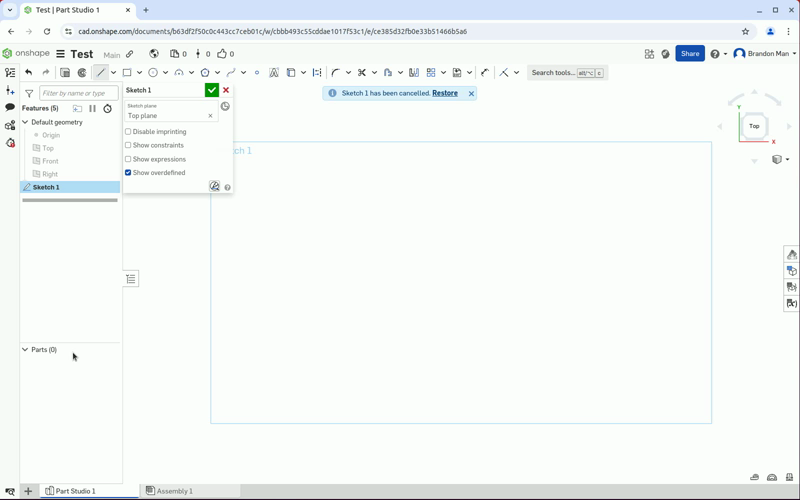
mouse_move(348, 311)
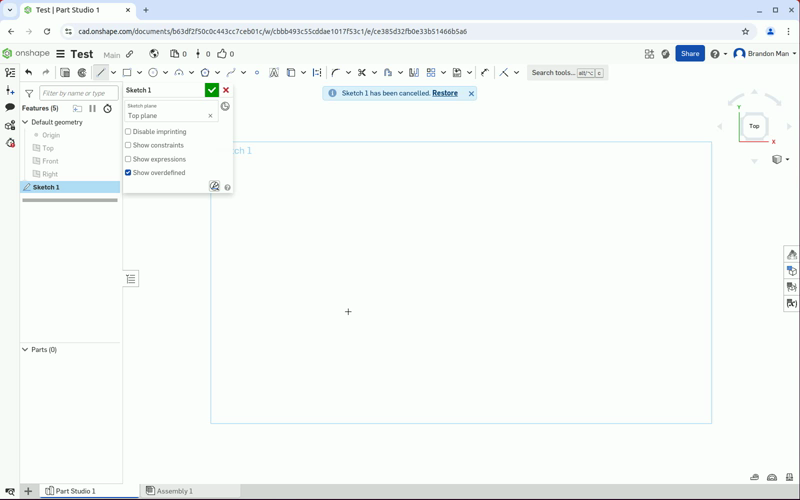
click(348, 311)
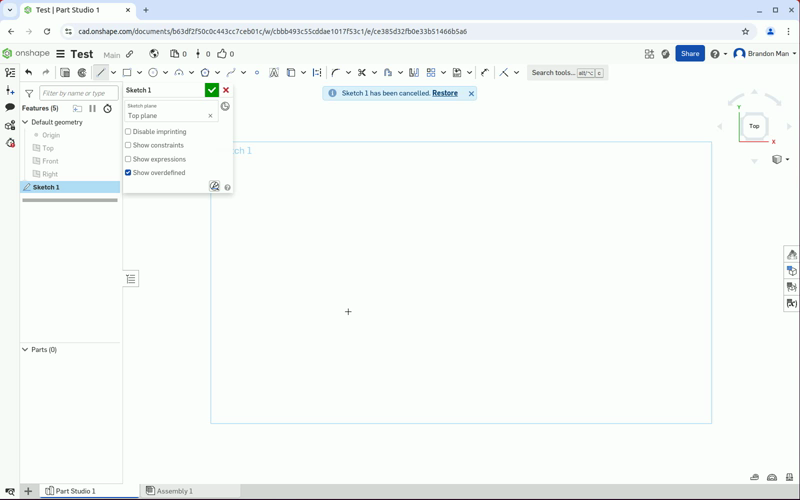
key_up(shift)
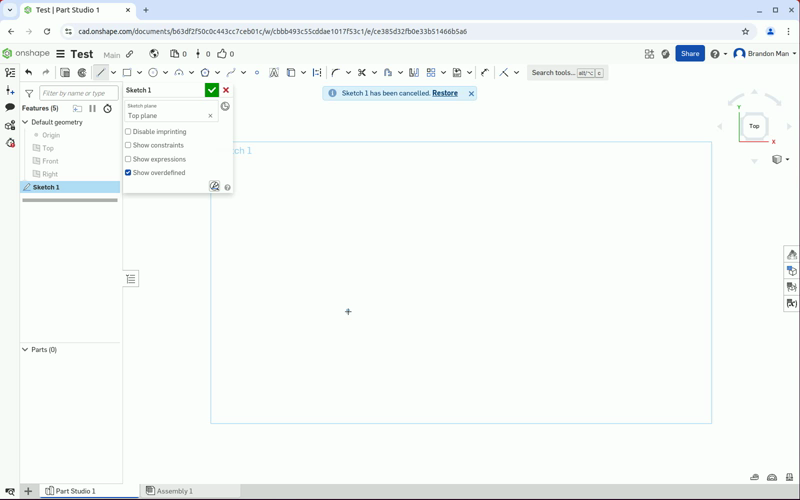
key_down(shift)
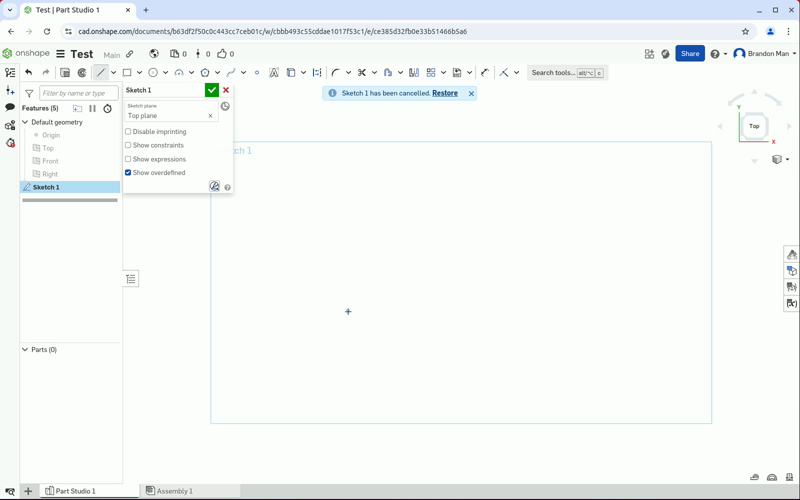
mouse_move(572, 311)
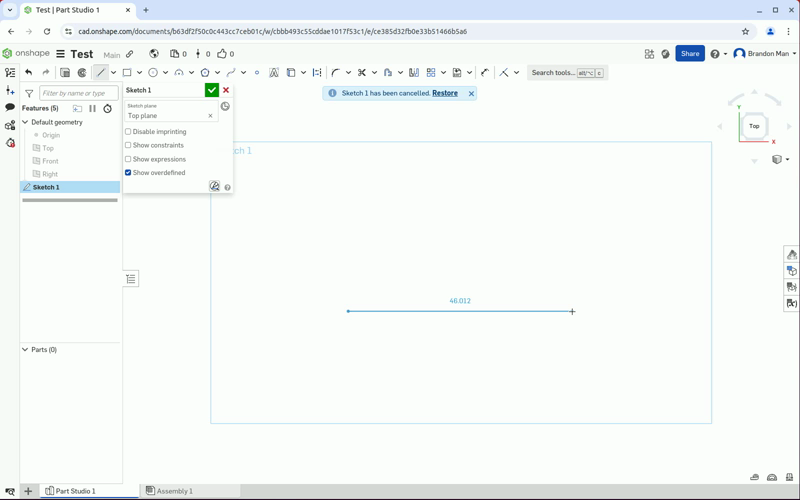
click(572, 311)
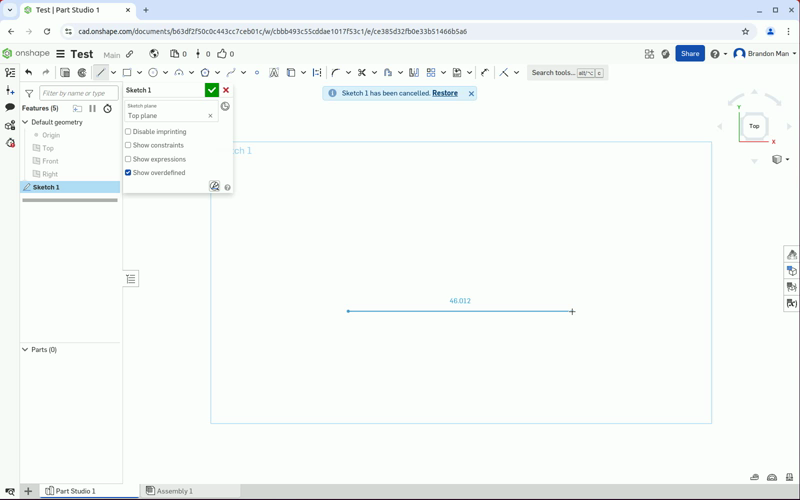
key_up(shift)
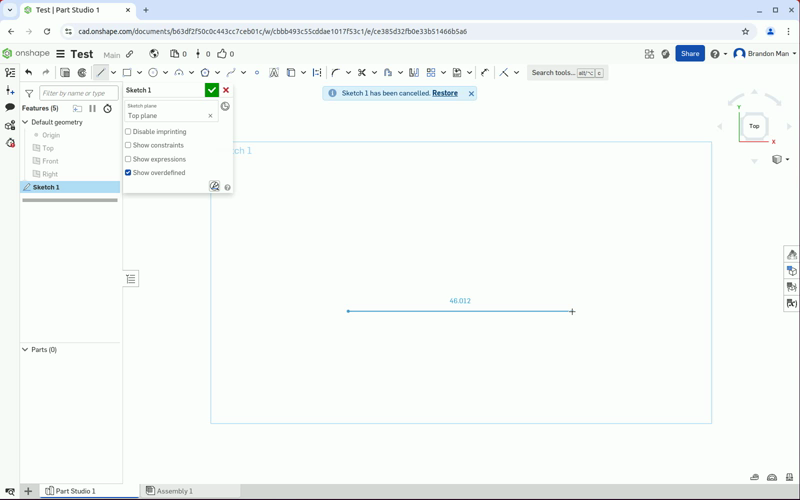
key_down(shift)
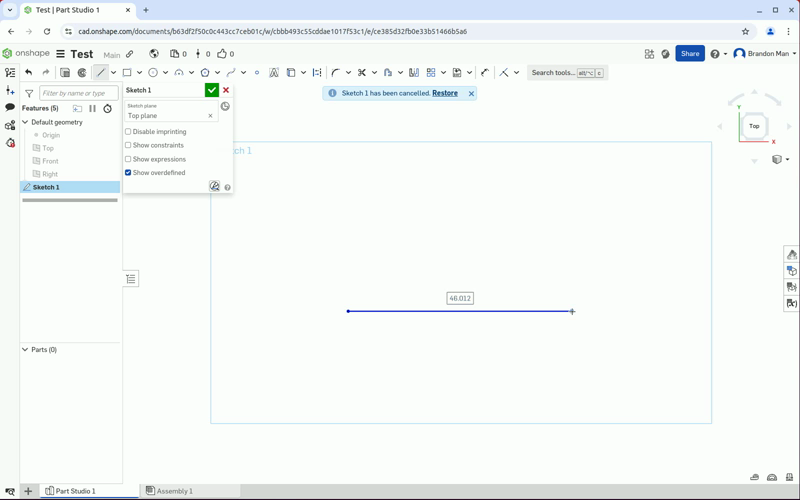
mouse_move(589, 311)
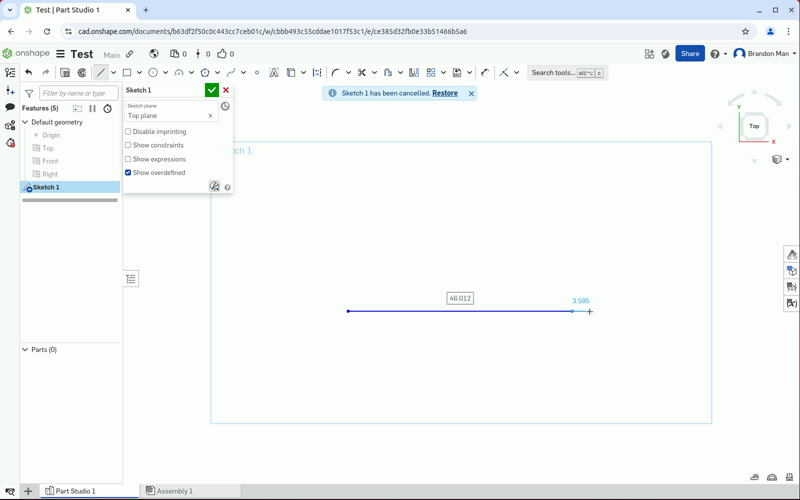
mouse_move(572, 254)
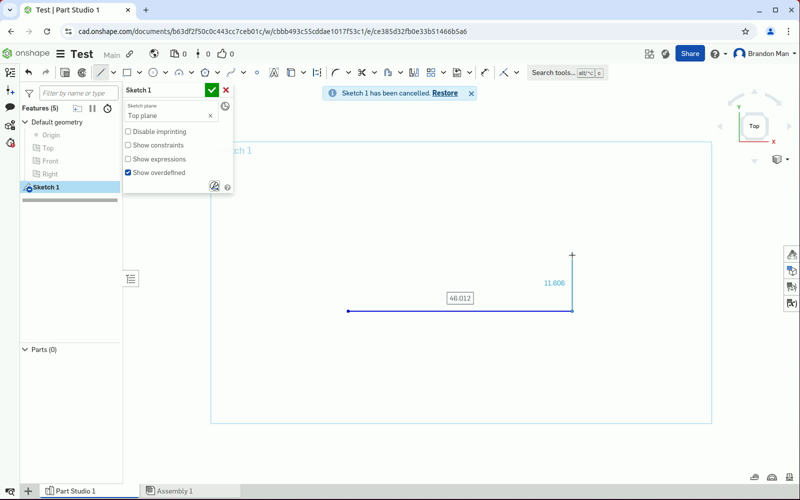
click(572, 254)
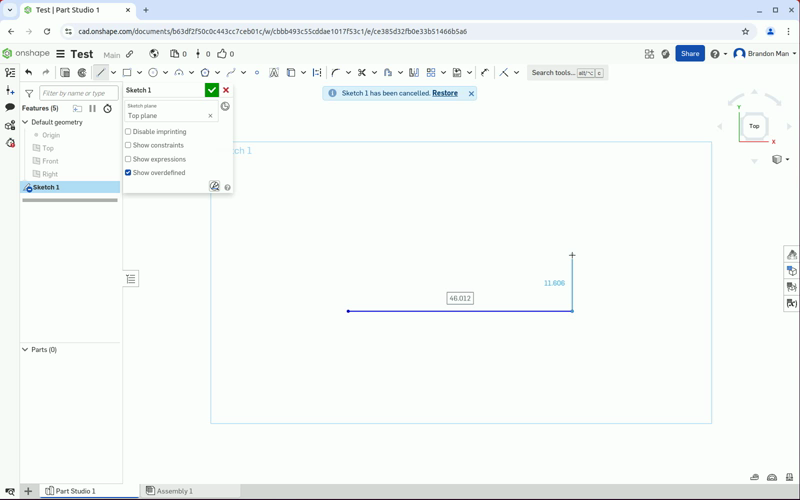
key_up(shift)
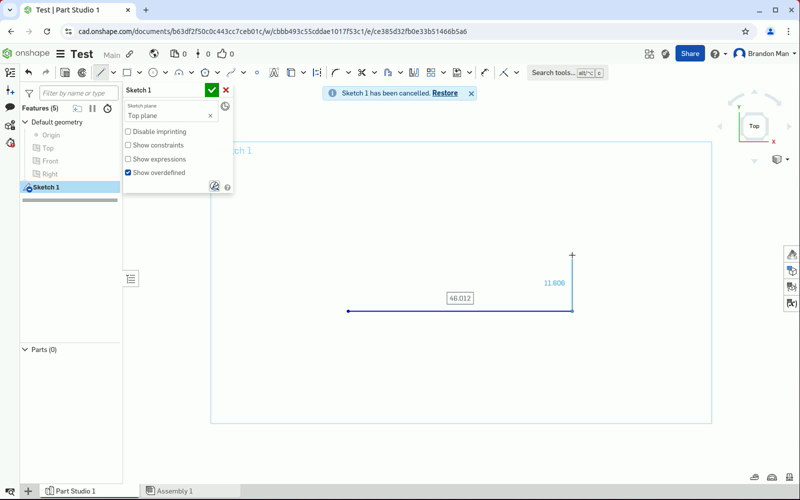
key_down(shift)
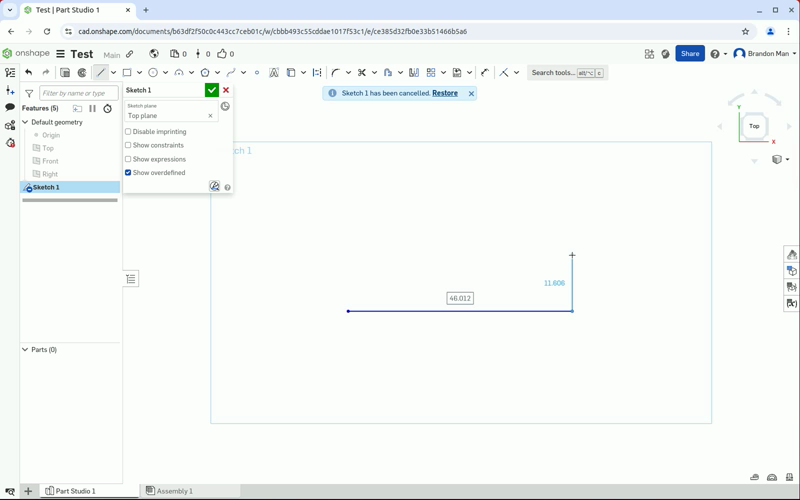
mouse_move(348, 254)
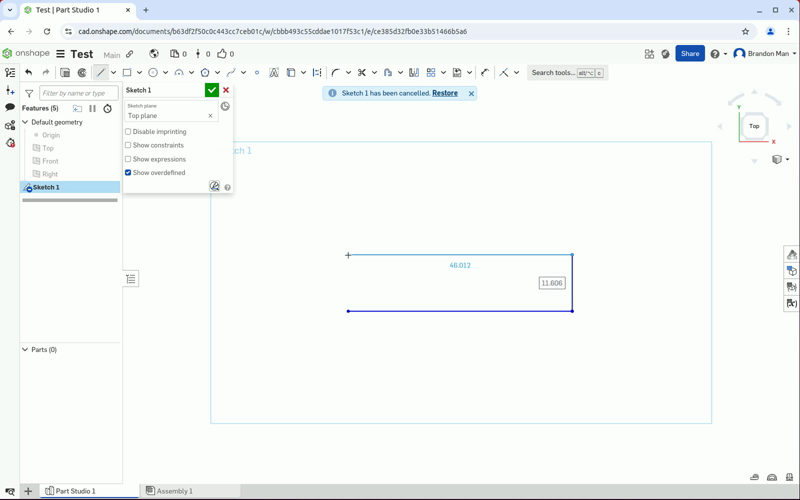
click(348, 254)
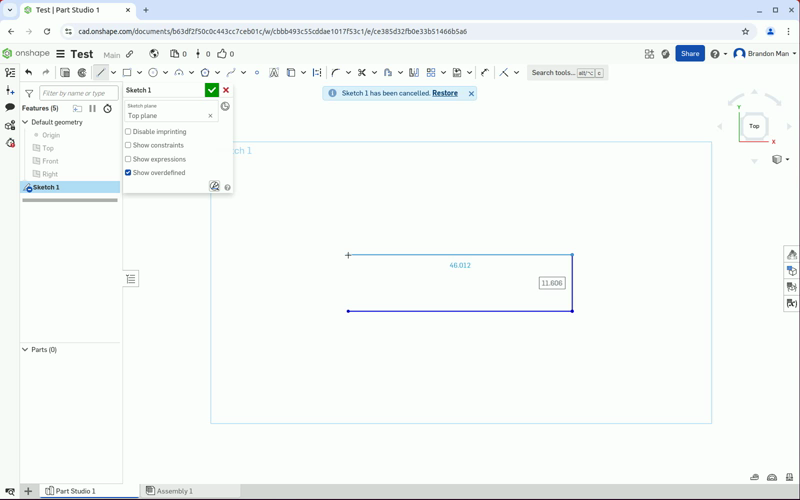
key_up(shift)
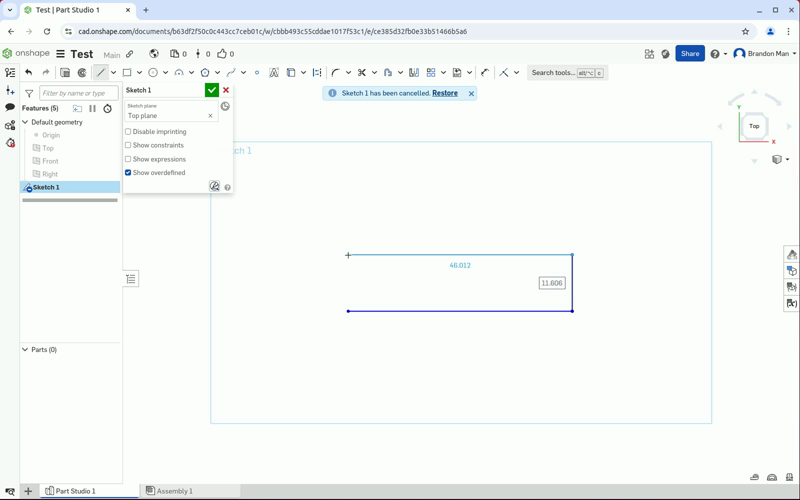
mouse_move(378, 254)
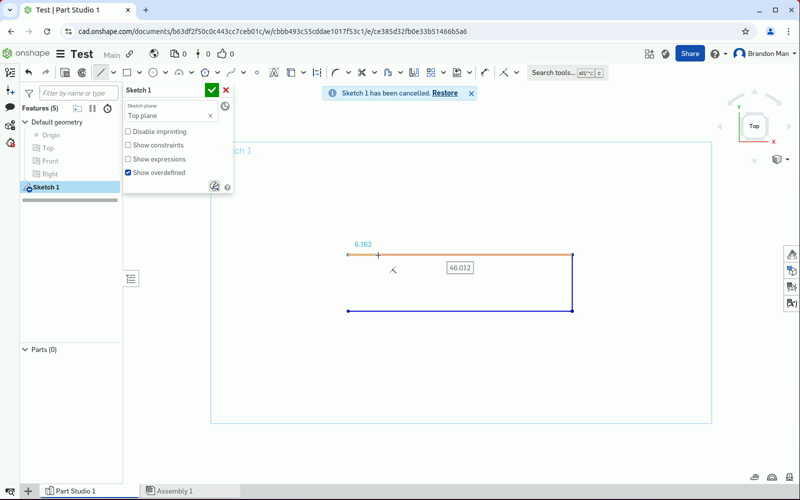
key_down(shift)
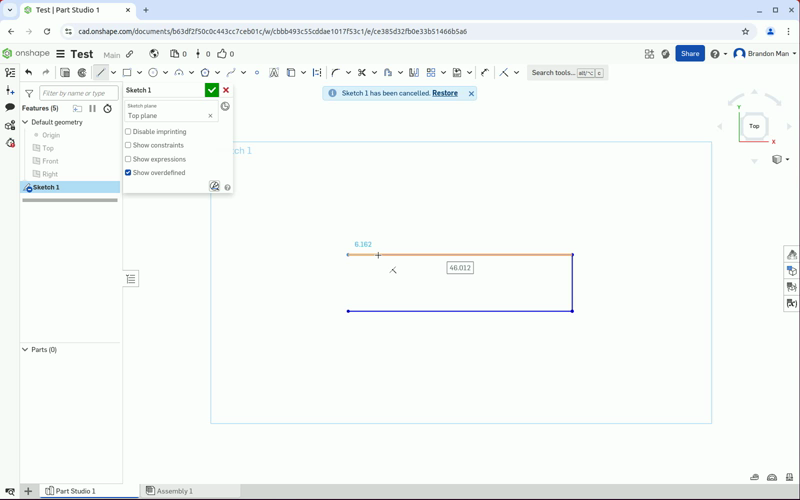
mouse_move(348, 311)
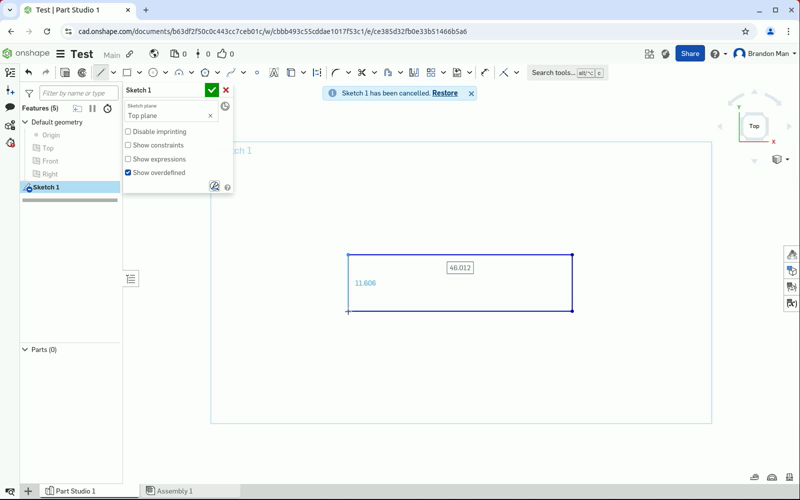
key_up(shift)
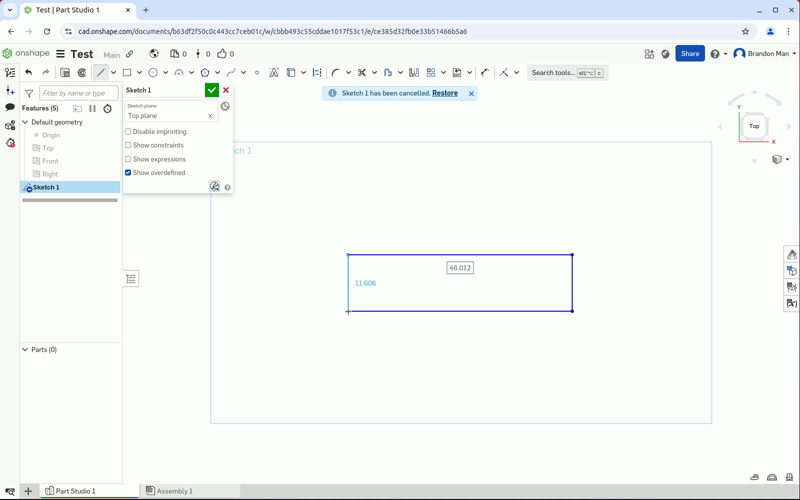
click(348, 311)
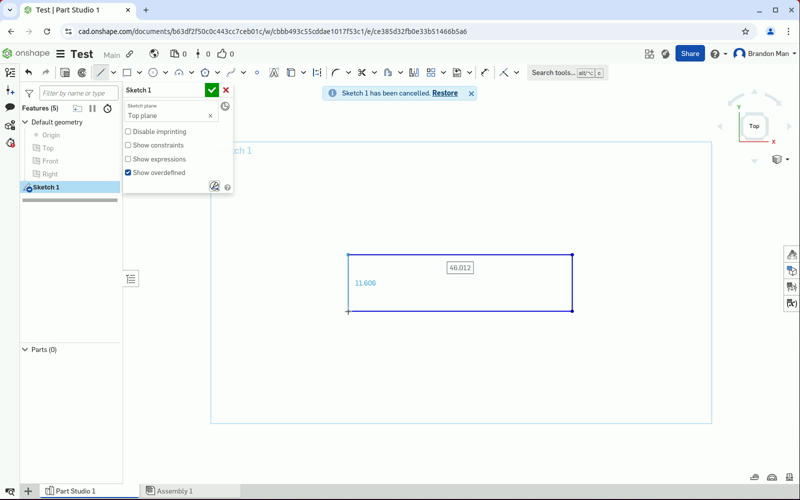
key(esc)
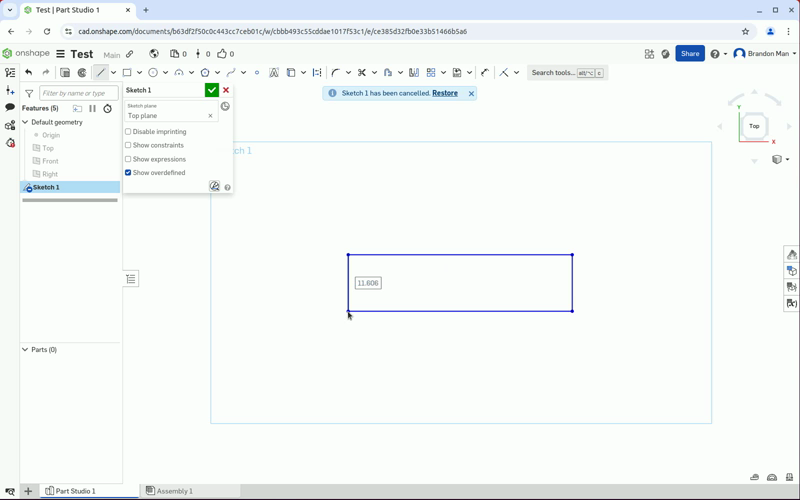
key(c)
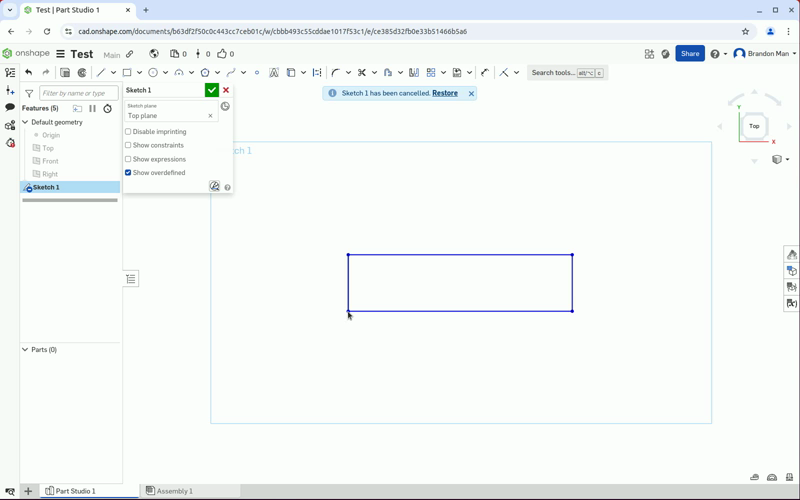
key_down(shift)
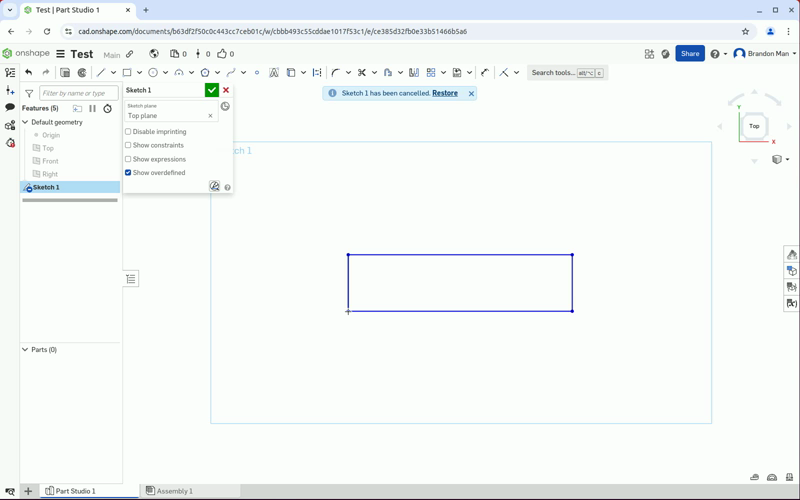
mouse_move(376, 282)
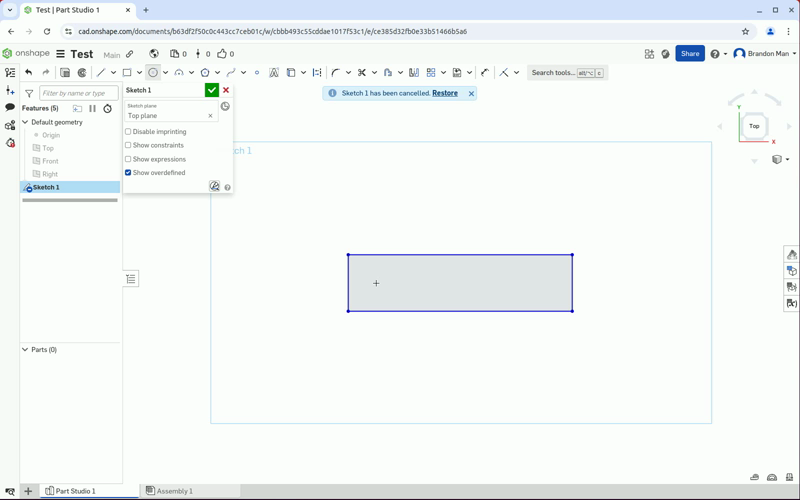
click(376, 282)
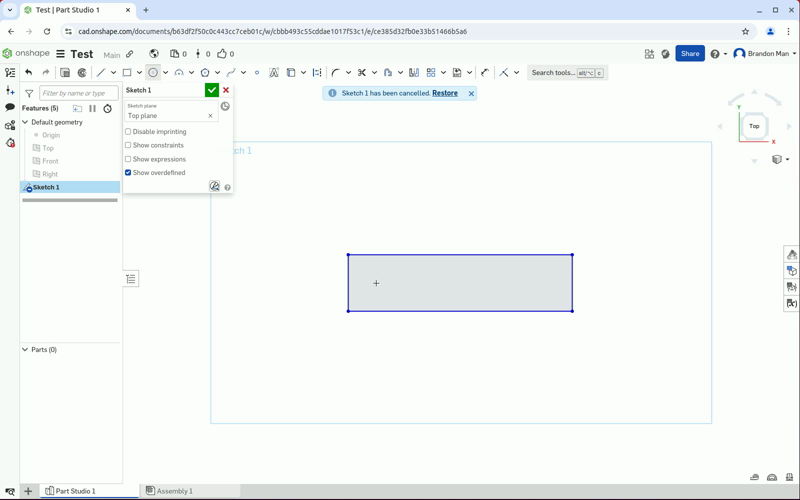
key_up(shift)
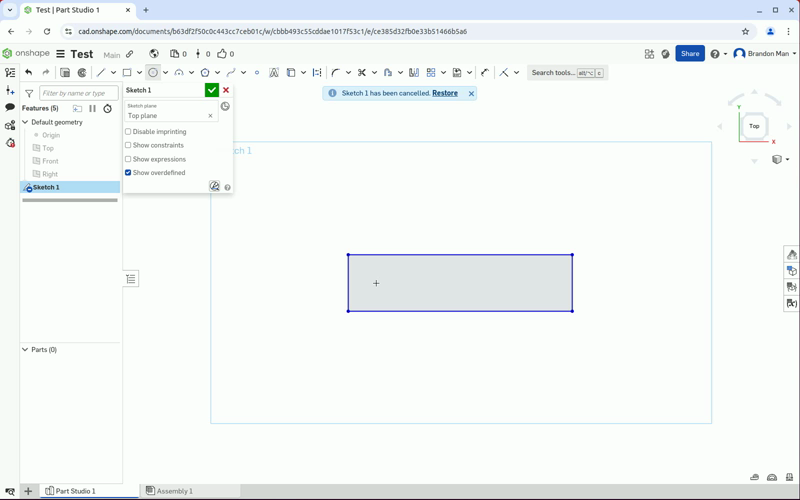
mouse_move(383, 282)
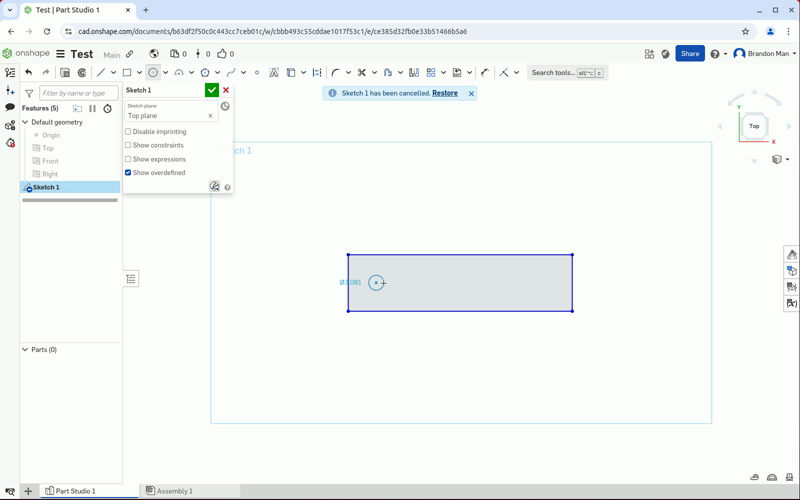
click(383, 282)
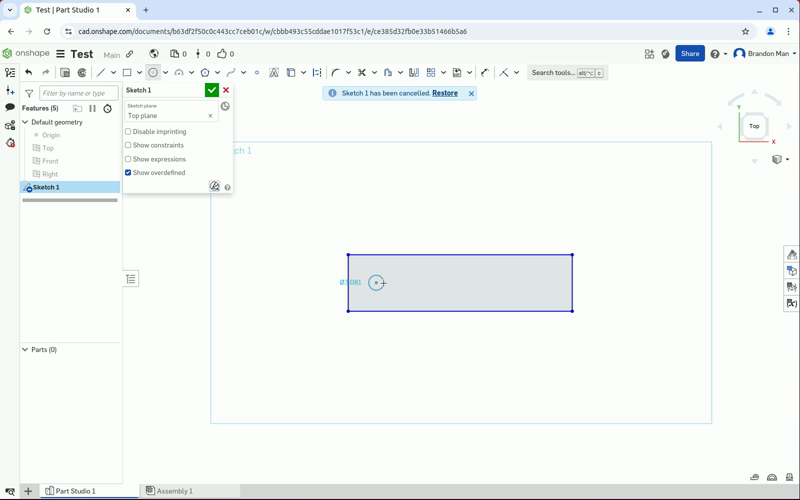
key(esc)
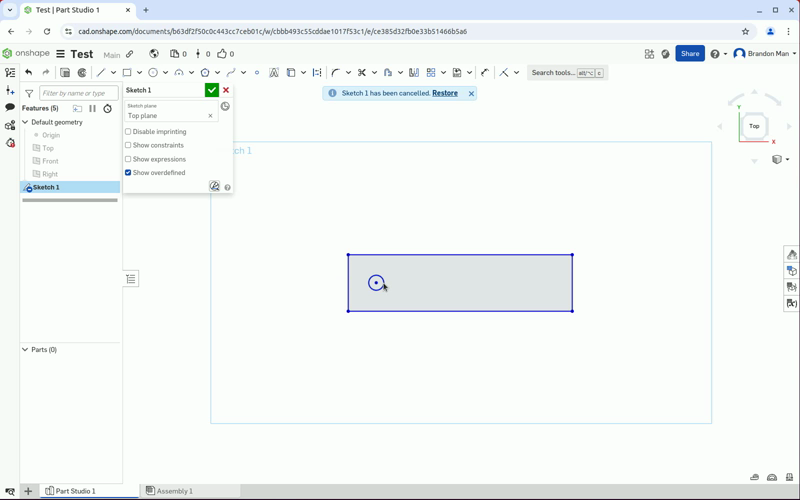
key(c)
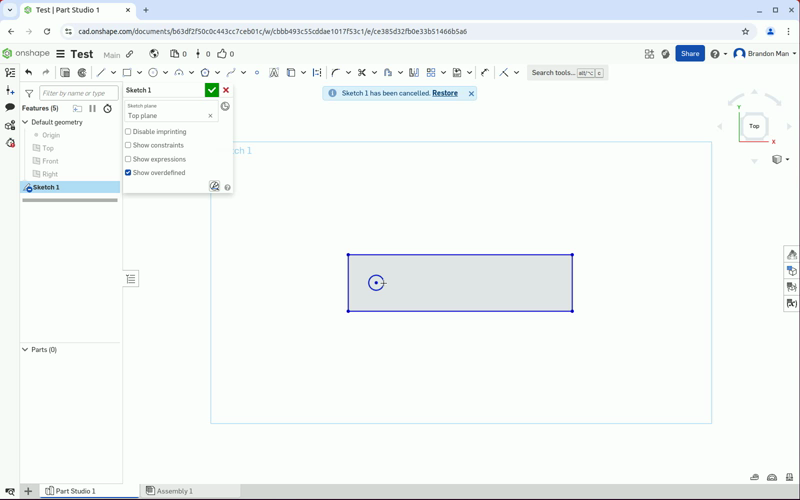
key_down(shift)
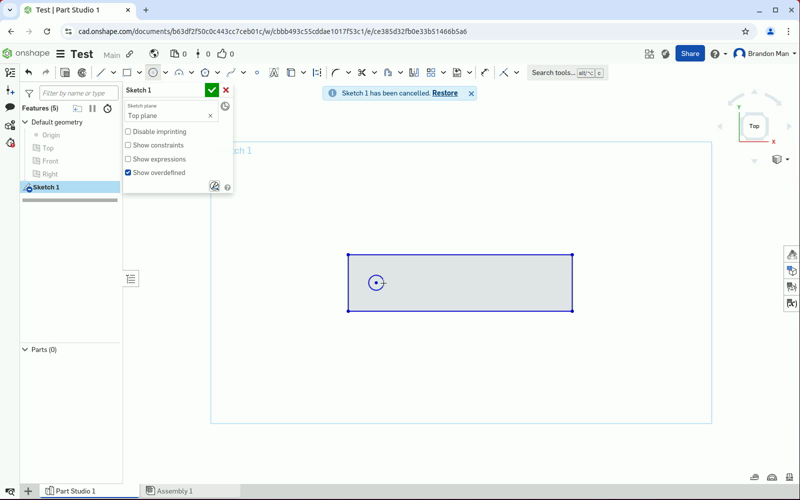
mouse_move(543, 282)
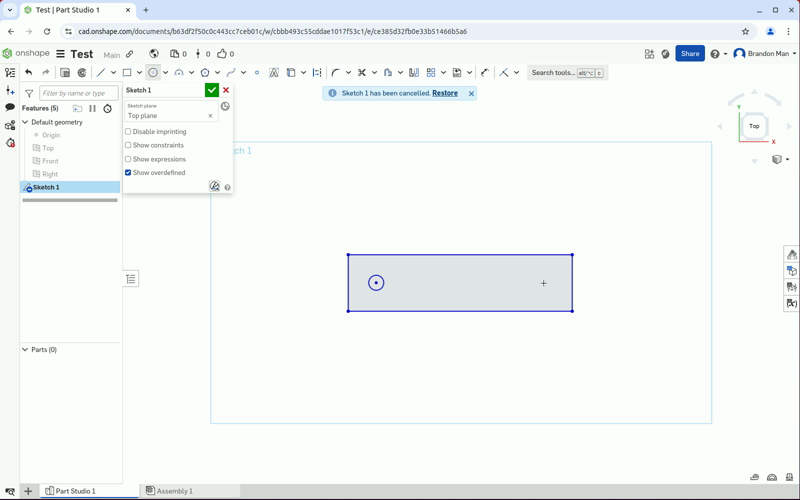
click(543, 282)
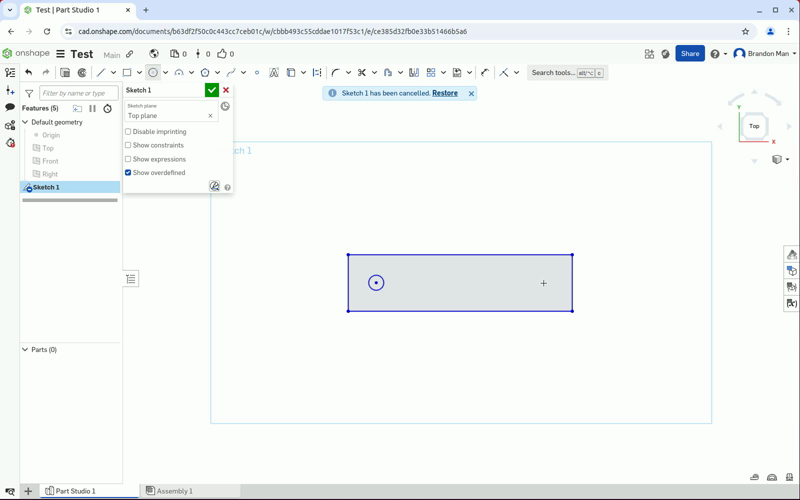
key_up(shift)
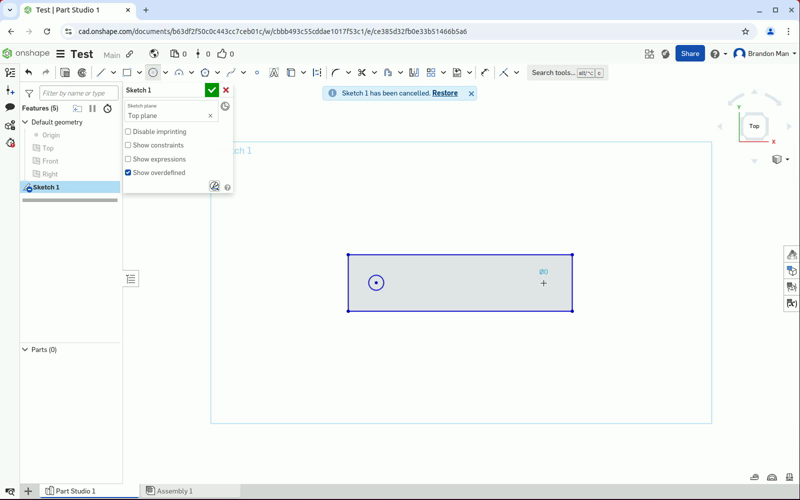
mouse_move(551, 282)
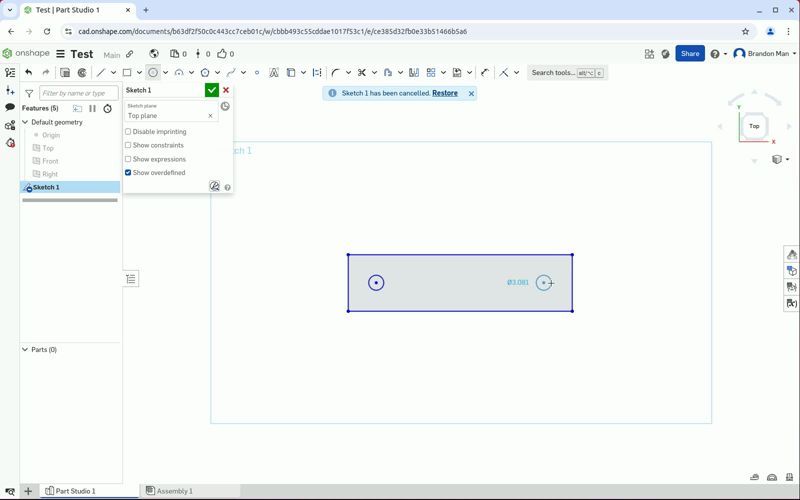
click(551, 282)
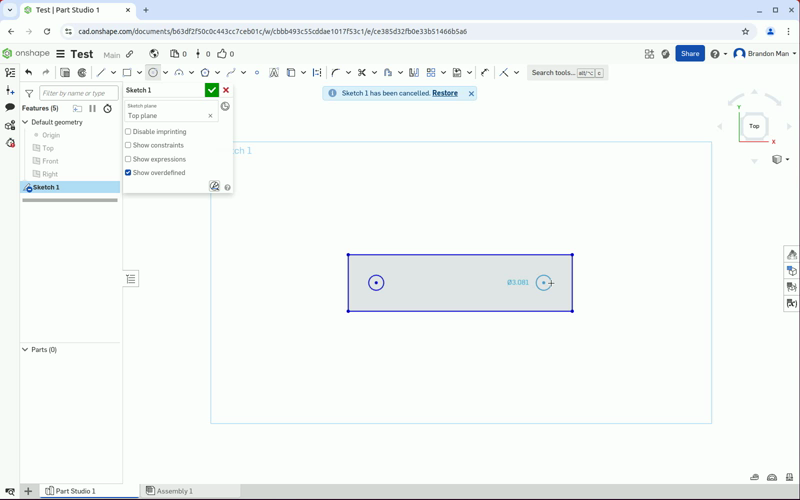
key(esc)
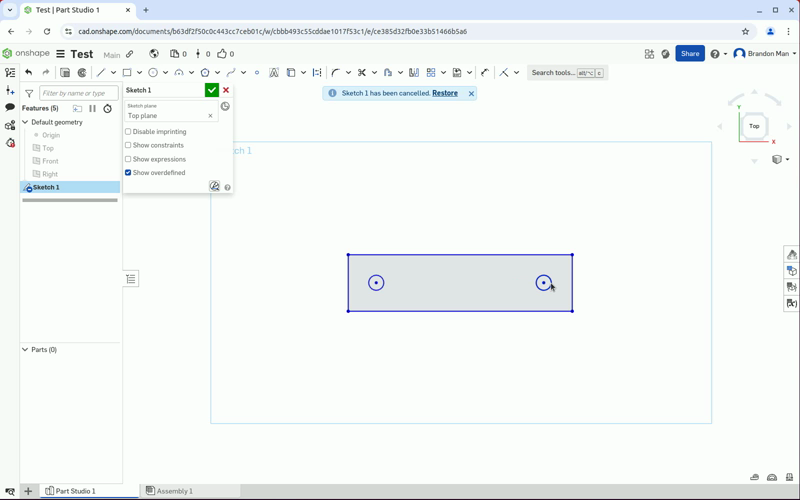
mouse_move(393, 269)
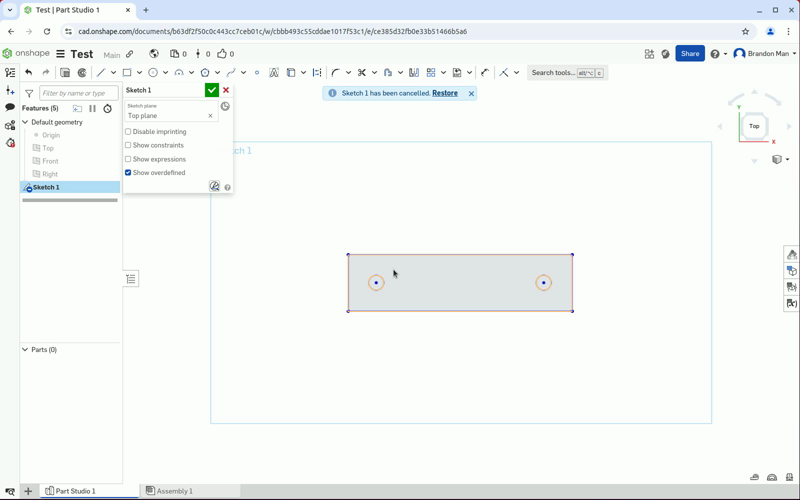
click(393, 269)
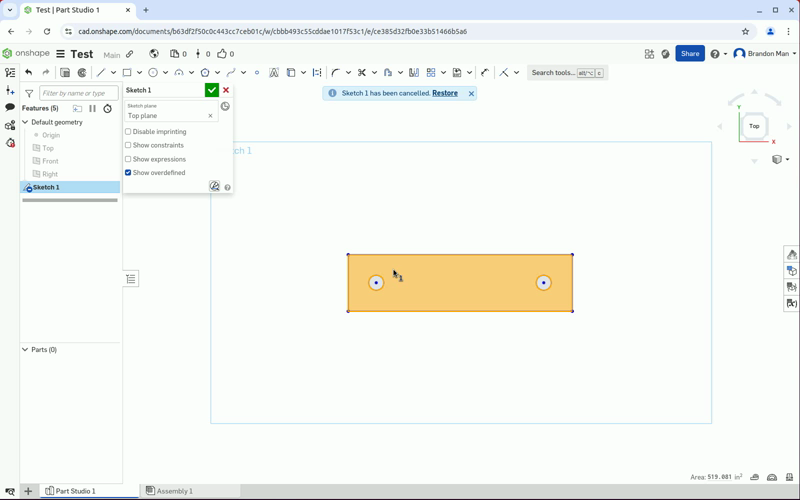
mouse_move(73, 352)
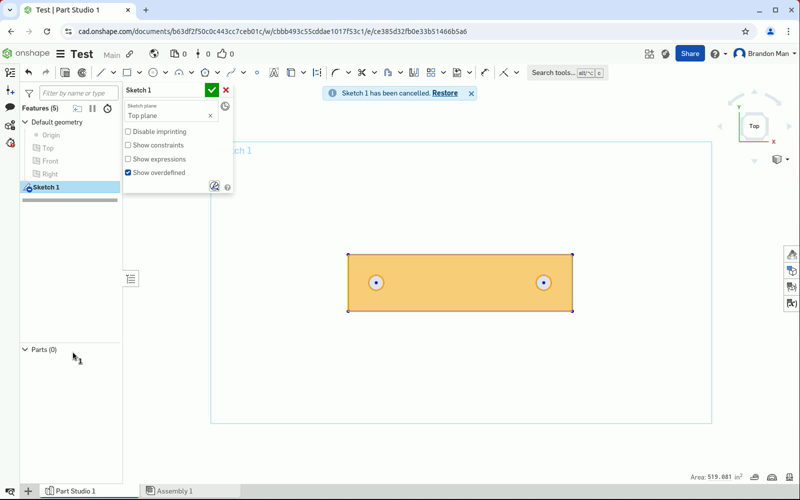
key(shift+y)
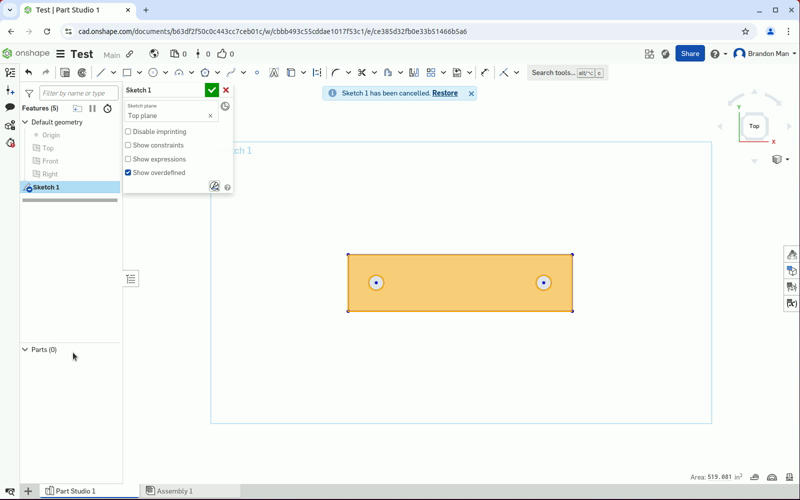
key(shift+e)
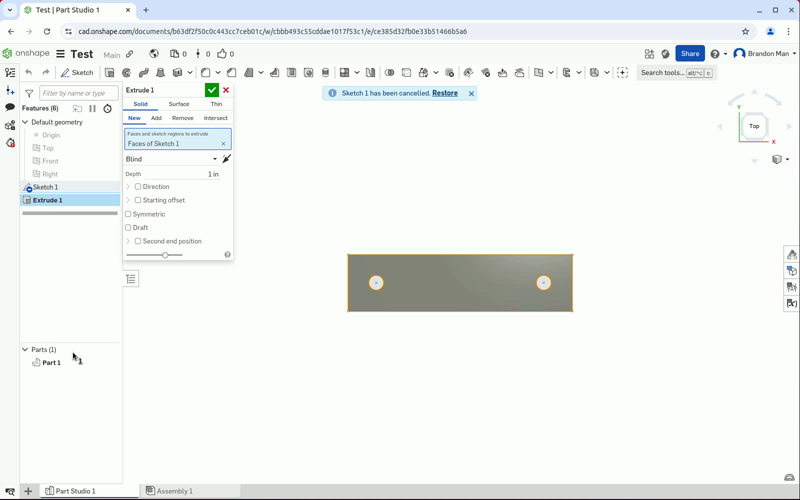
mouse_move(143, 106)
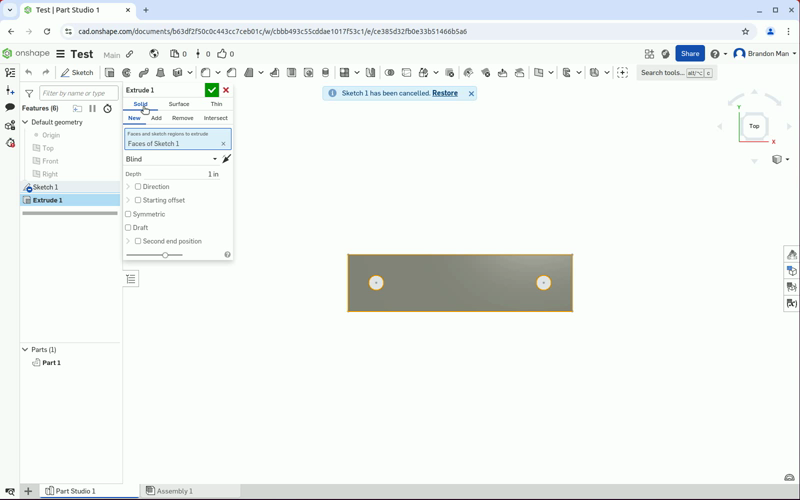
click(143, 106)
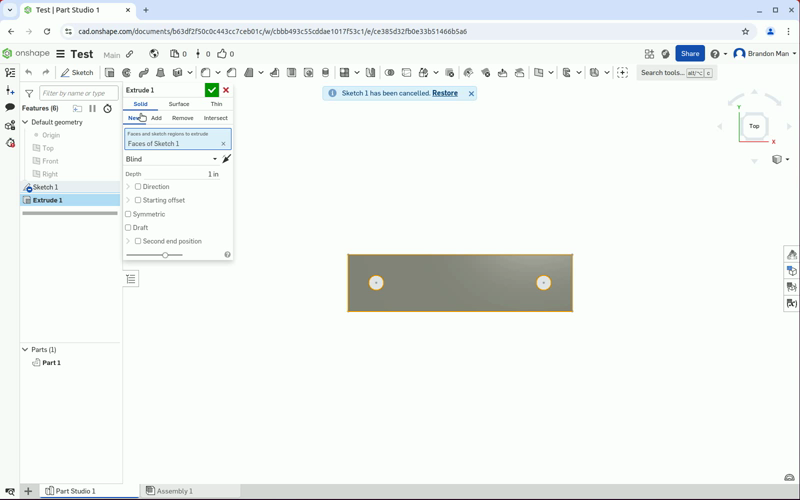
mouse_move(137, 120)
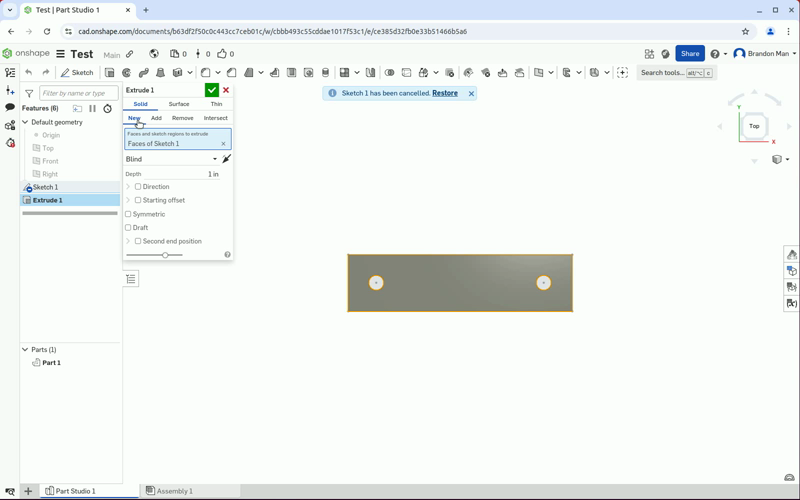
click(137, 120)
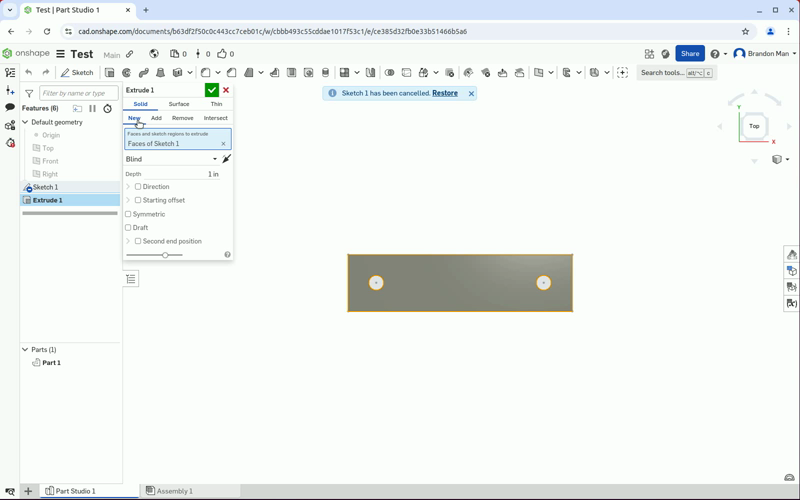
key(tab, 4)
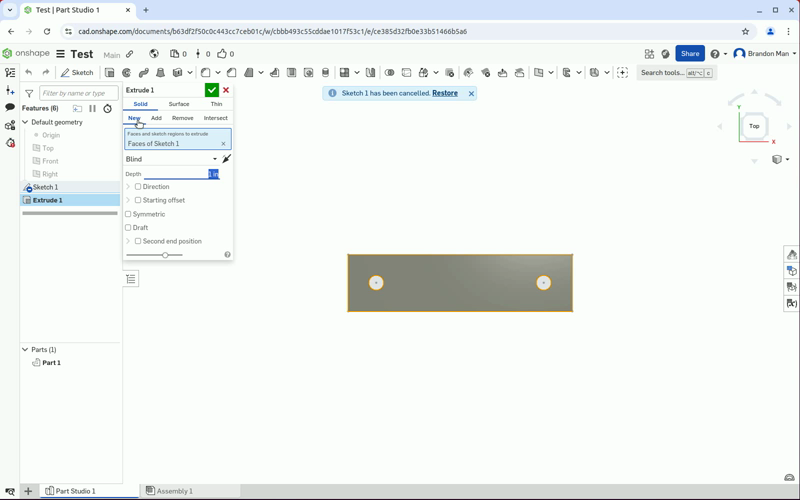
text(17.331)
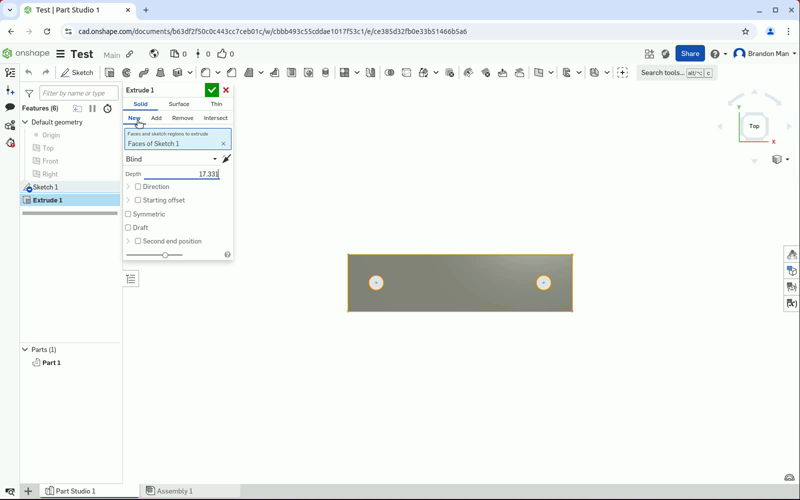
key(enter)
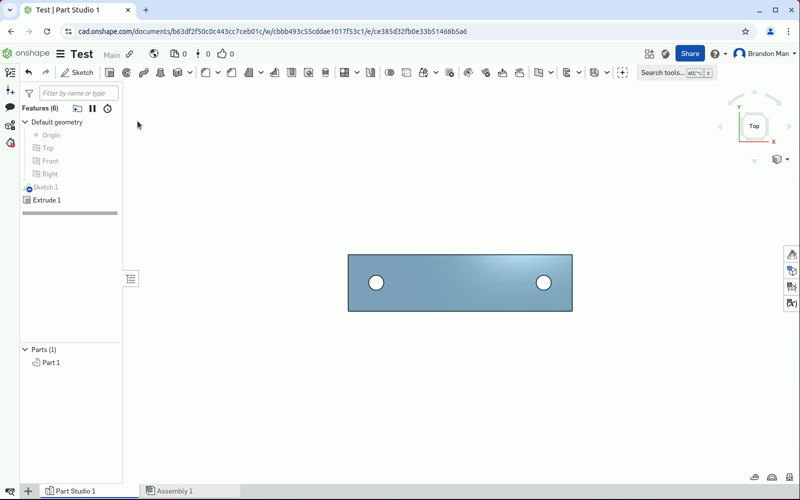
key(shift+h)
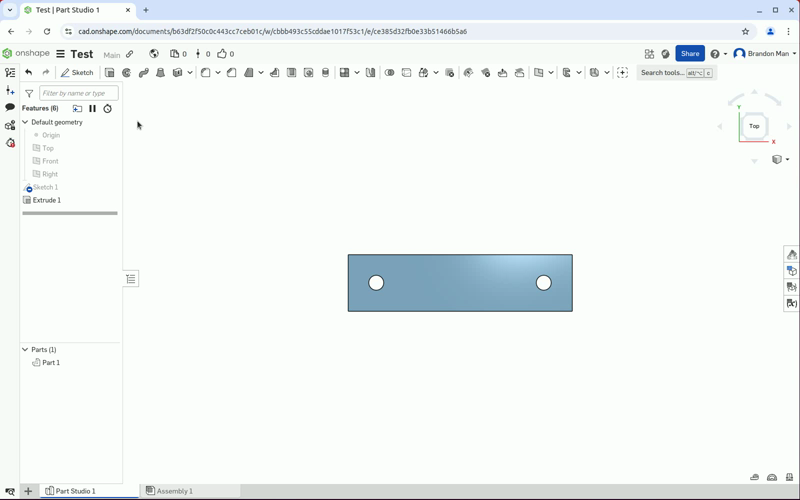
key(shift+h)
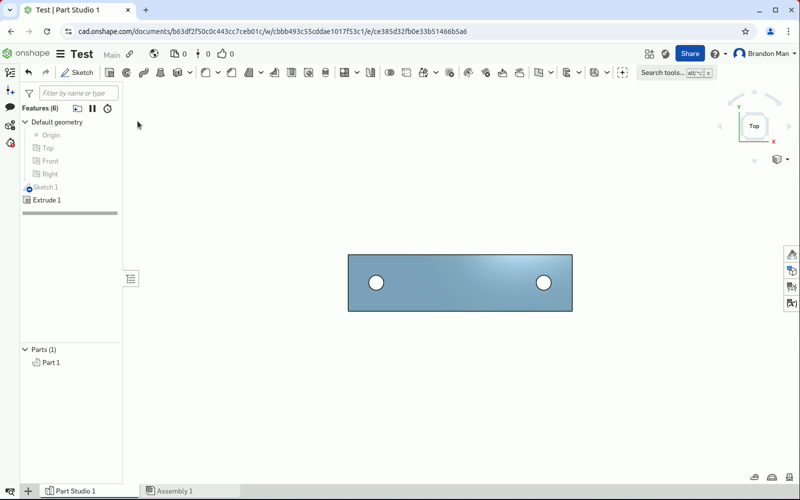
mouse_move(73, 189)
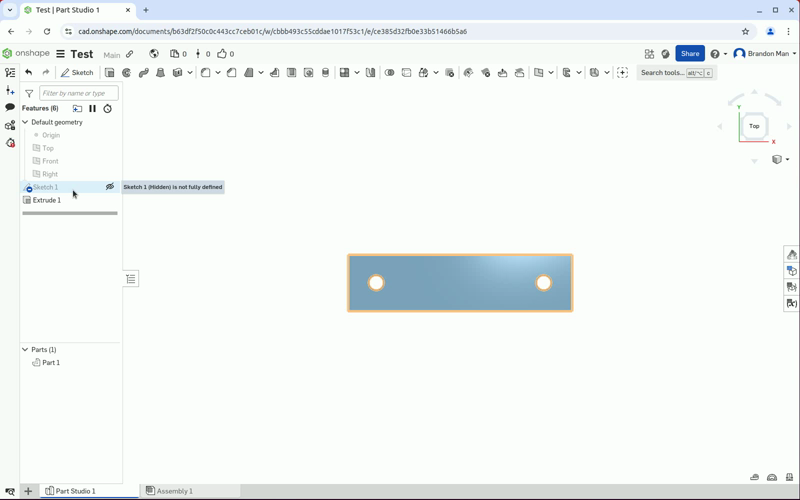
click(73, 189)
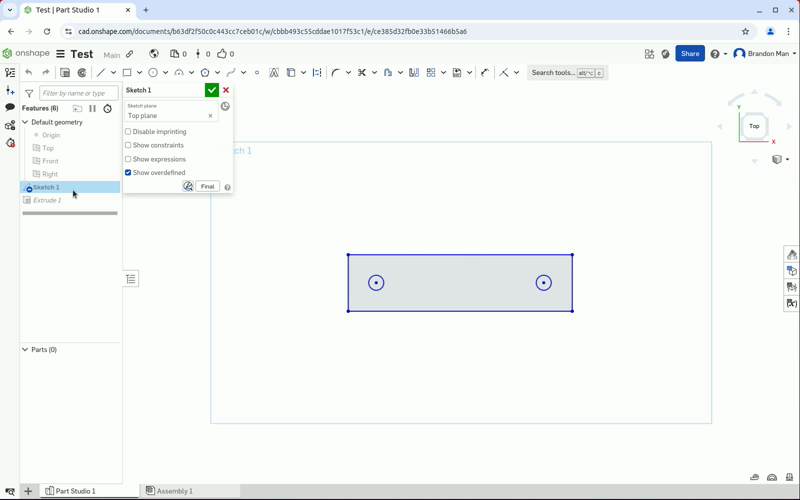
mouse_move(229, 92)
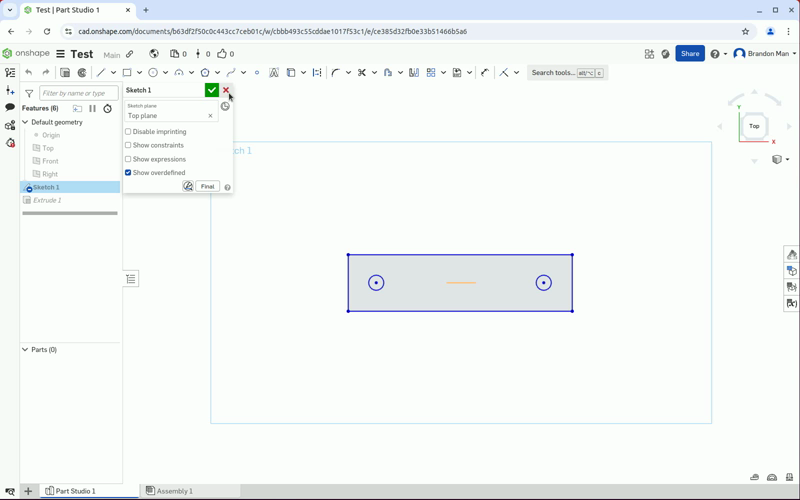
click(229, 92)
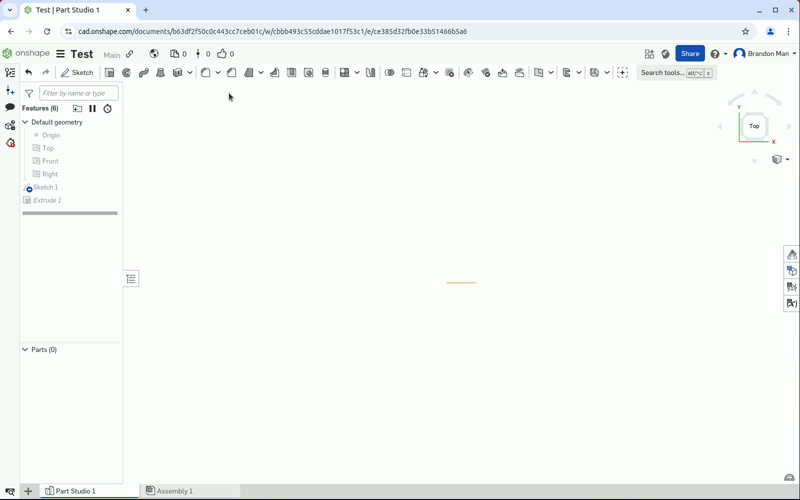
mouse_move(73, 352)
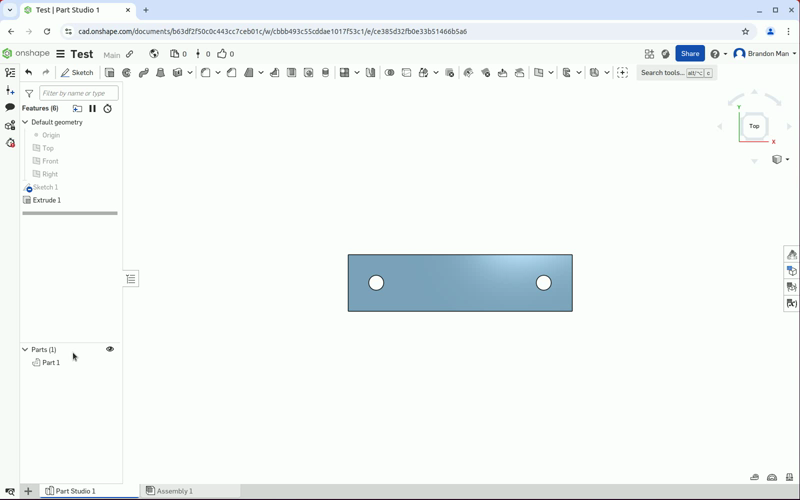
key(y)
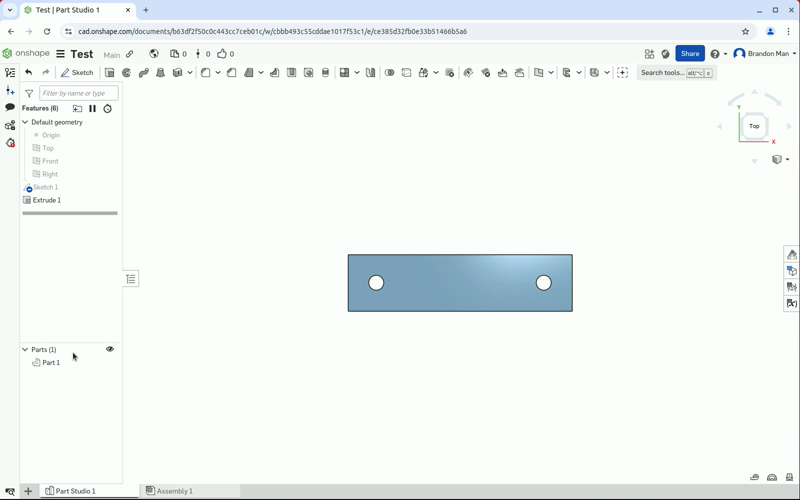
key(shift+p)
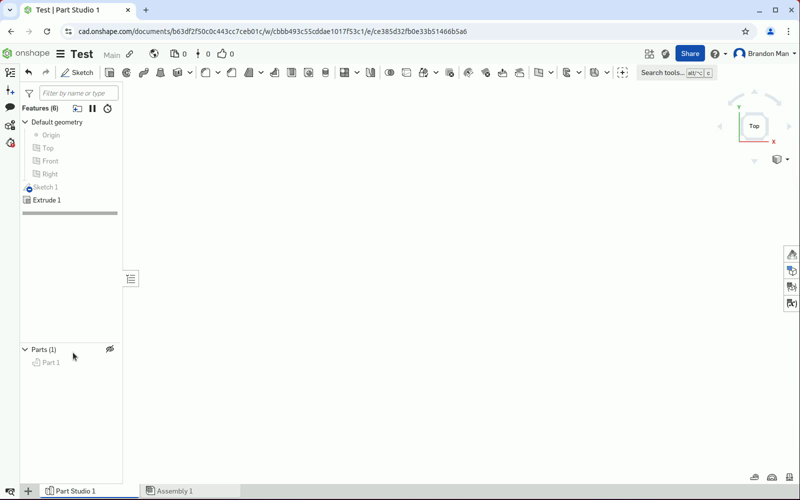
key(space)
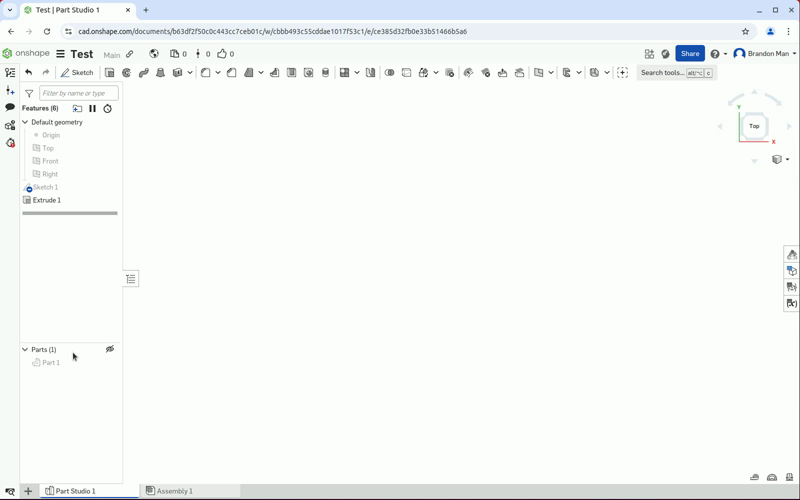
key_down(shift)
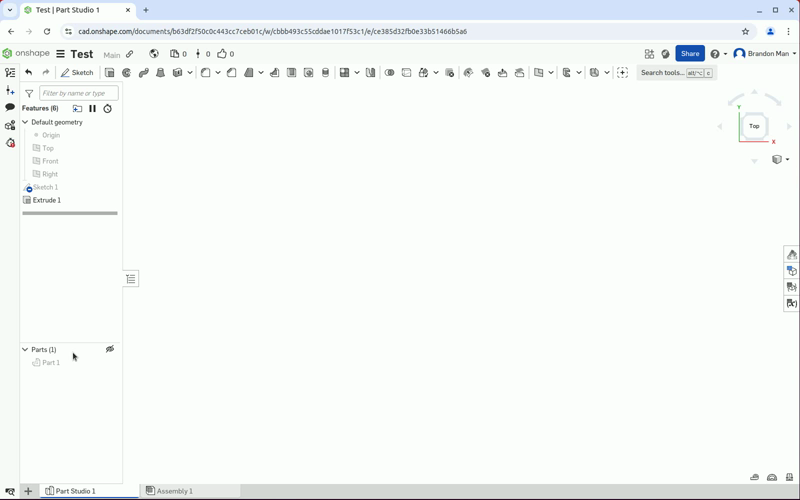
key(up)
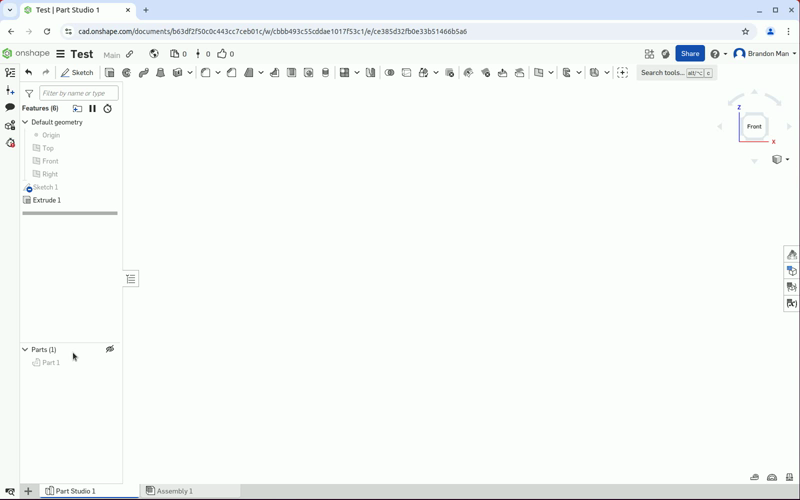
key_up(shift)
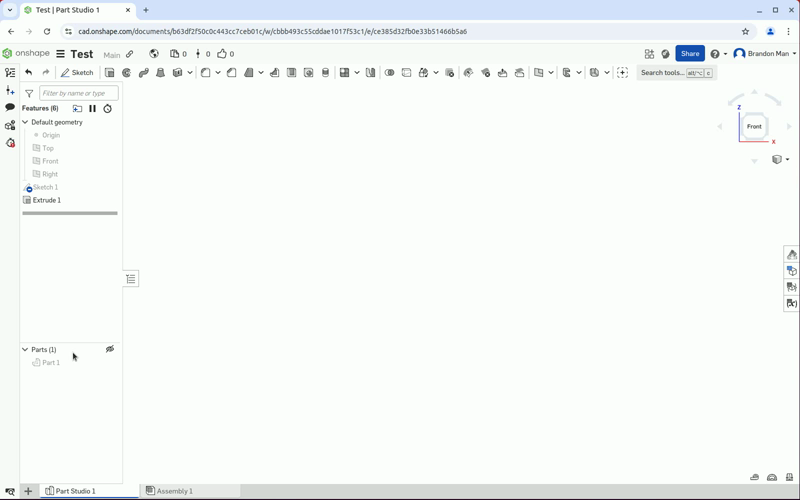
mouse_move(73, 352)
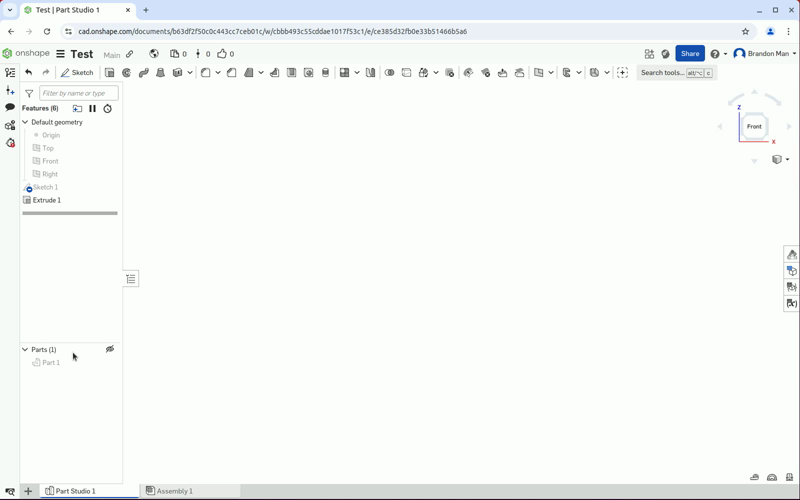
key(shift+y)
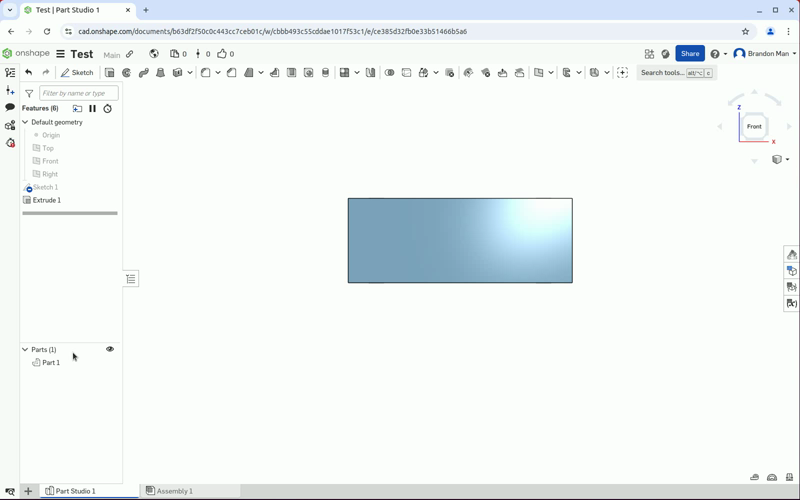
mouse_move(541, 75)
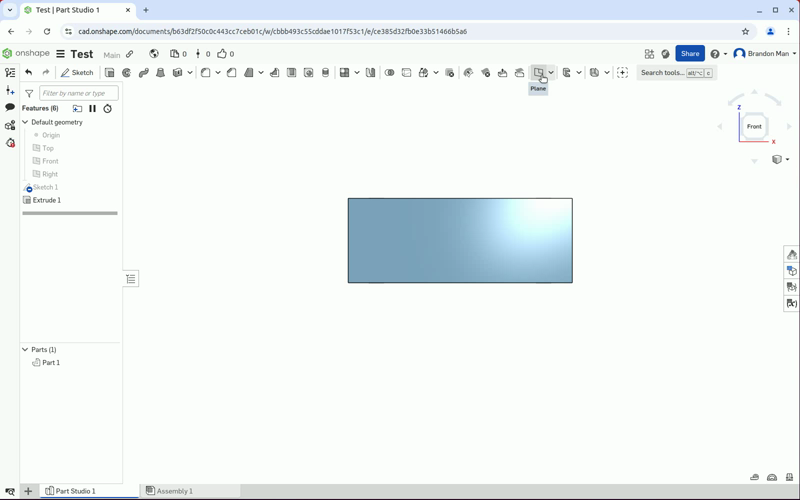
click(541, 75)
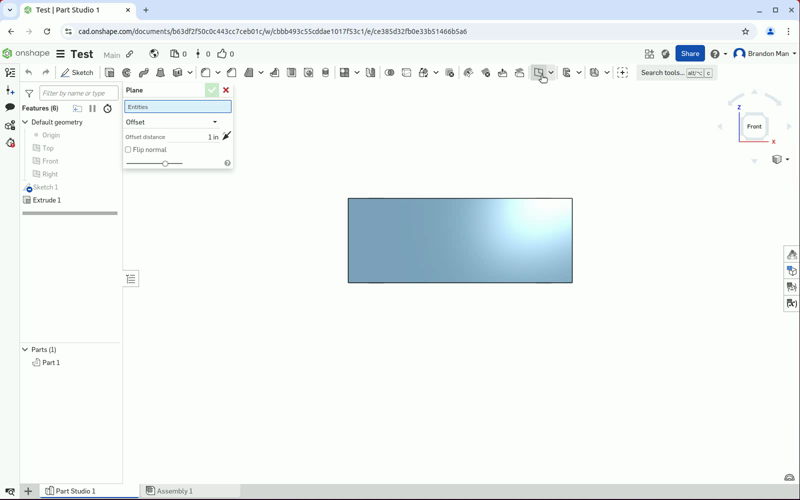
mouse_move(73, 163)
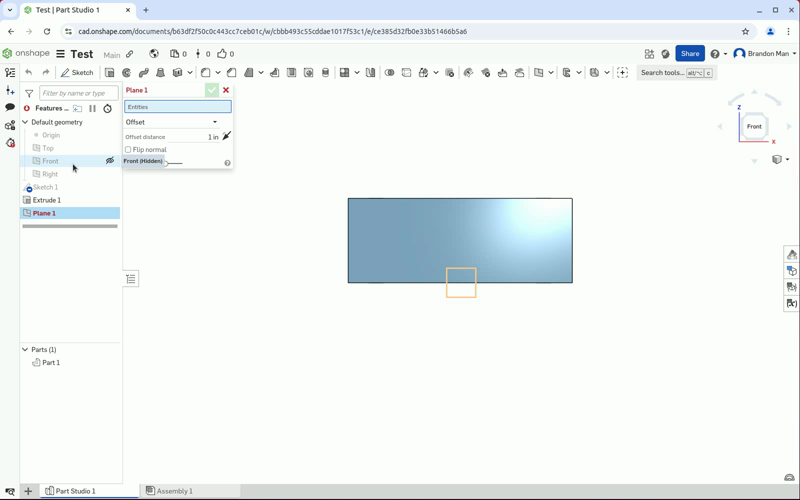
click(73, 163)
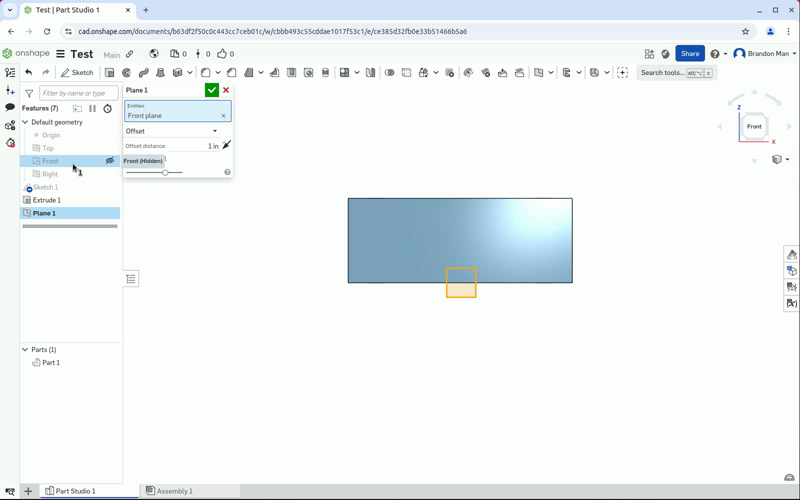
key(tab, 2)
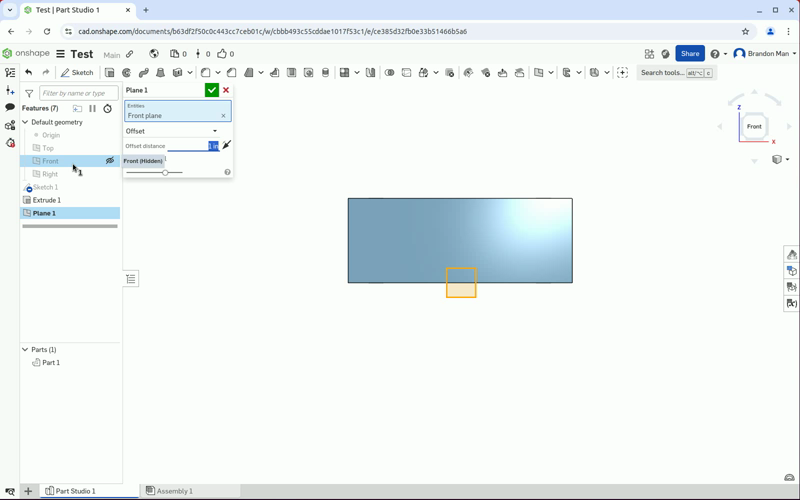
text(5.792)
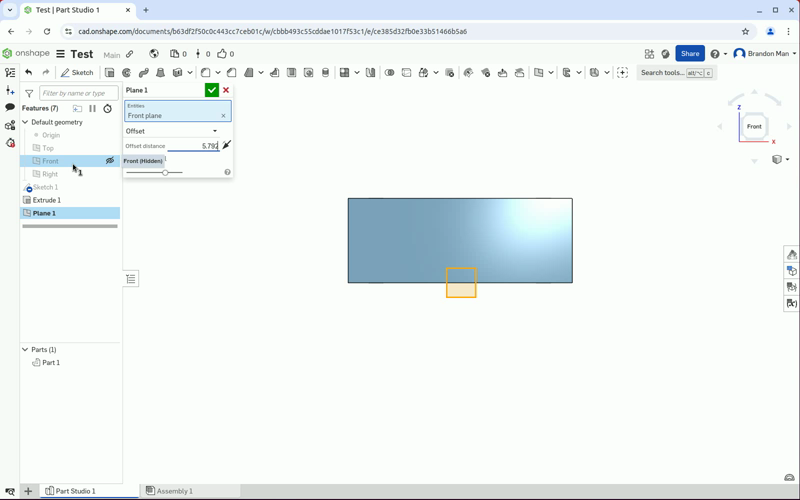
key(enter, 2)
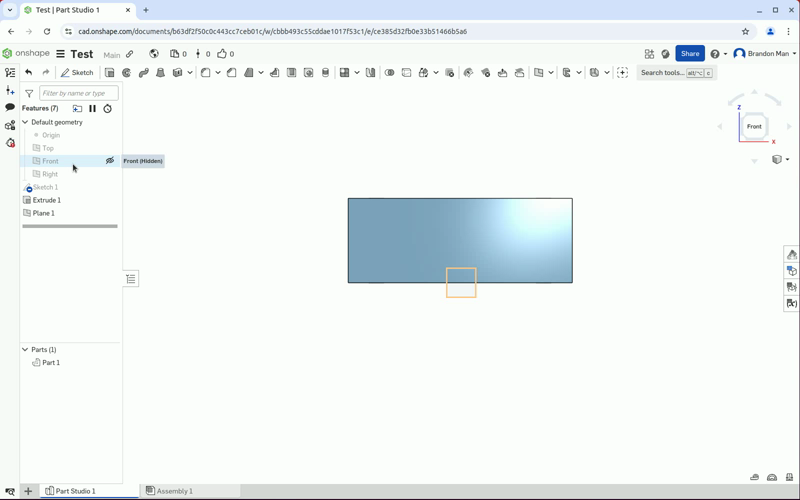
key(shift+s)
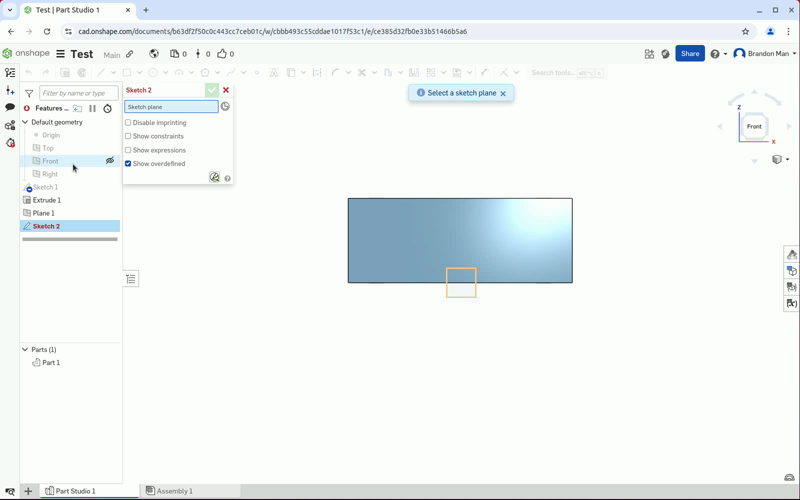
mouse_move(73, 215)
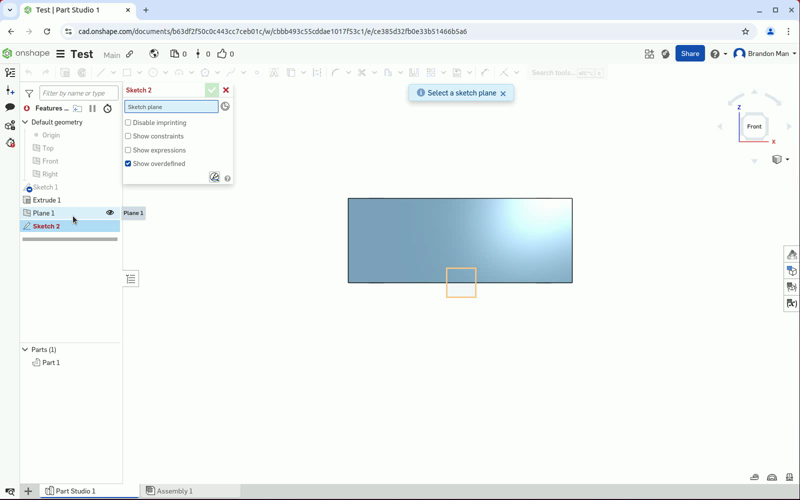
click(73, 215)
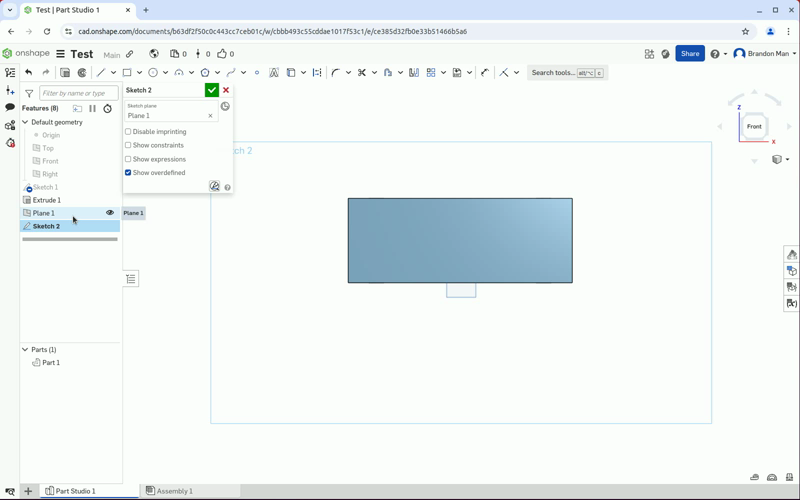
mouse_move(73, 352)
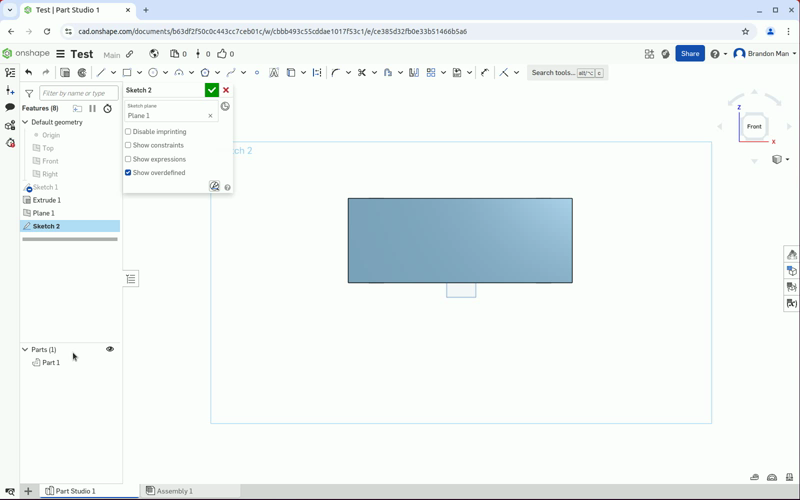
key(y)
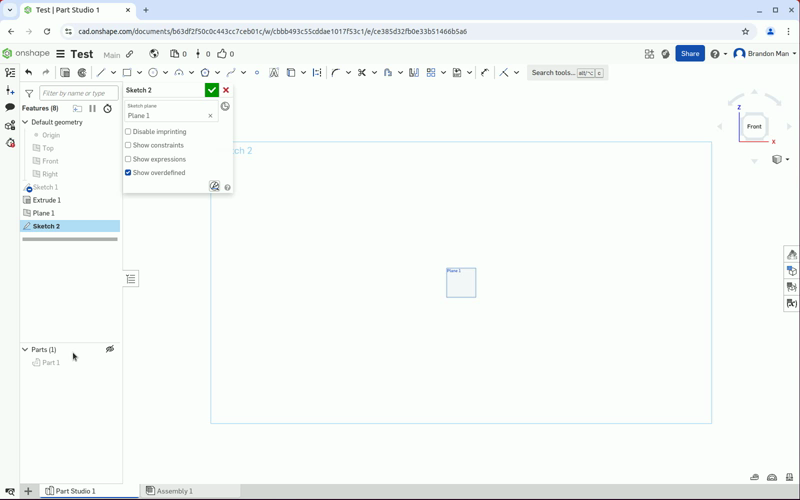
key(c)
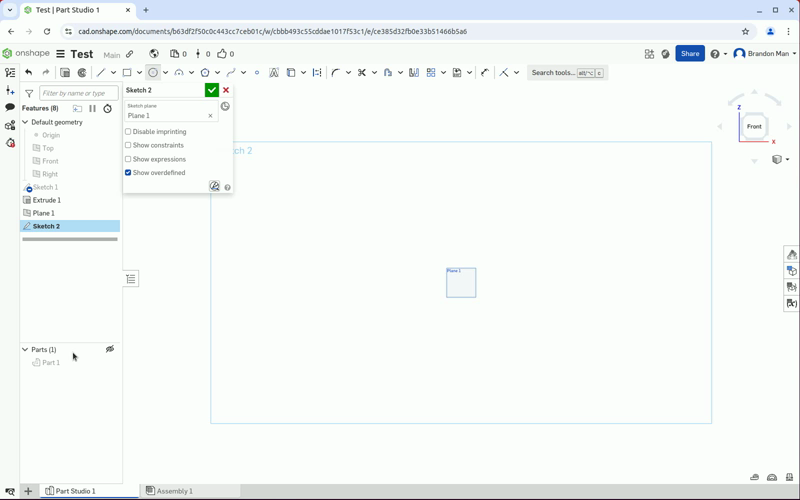
key_down(shift)
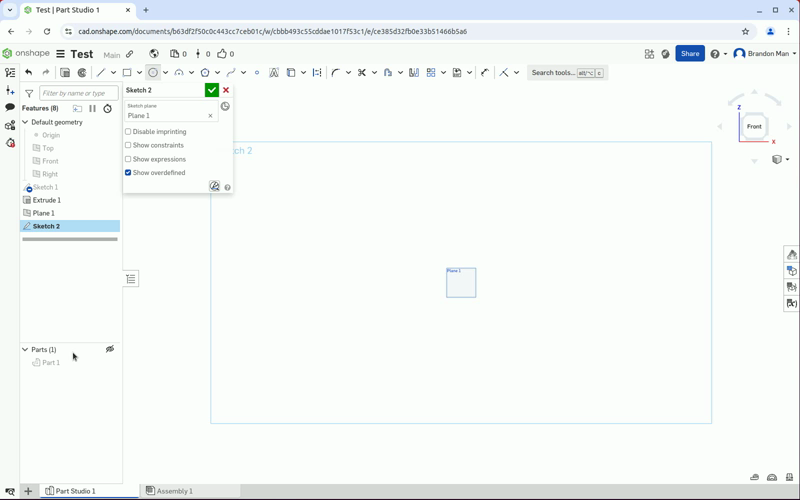
mouse_move(461, 240)
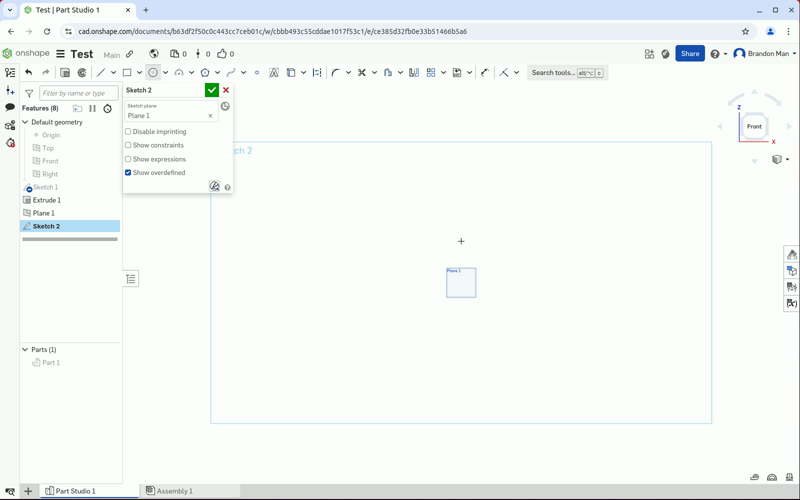
click(461, 240)
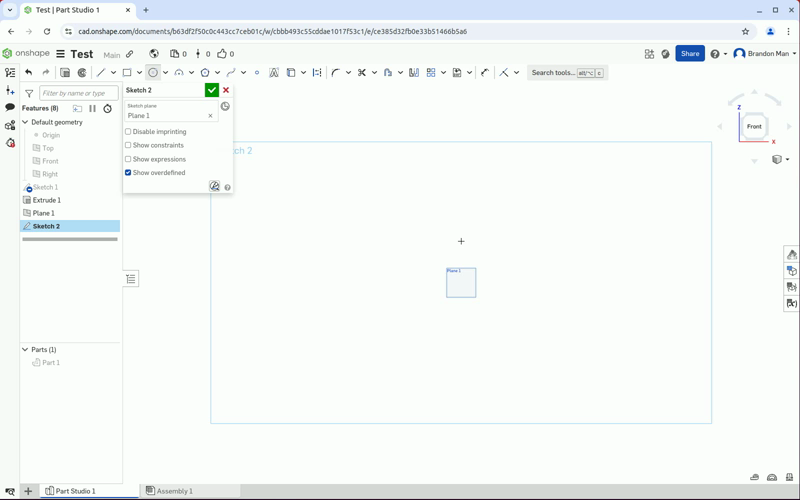
key_up(shift)
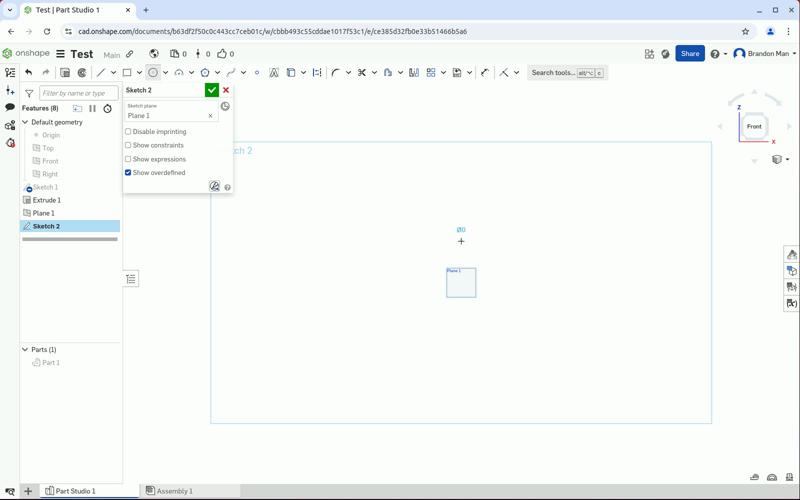
mouse_move(493, 240)
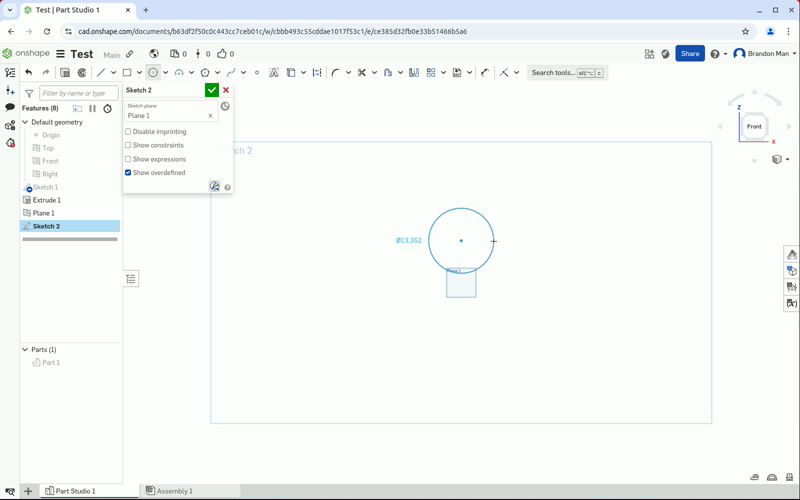
click(493, 240)
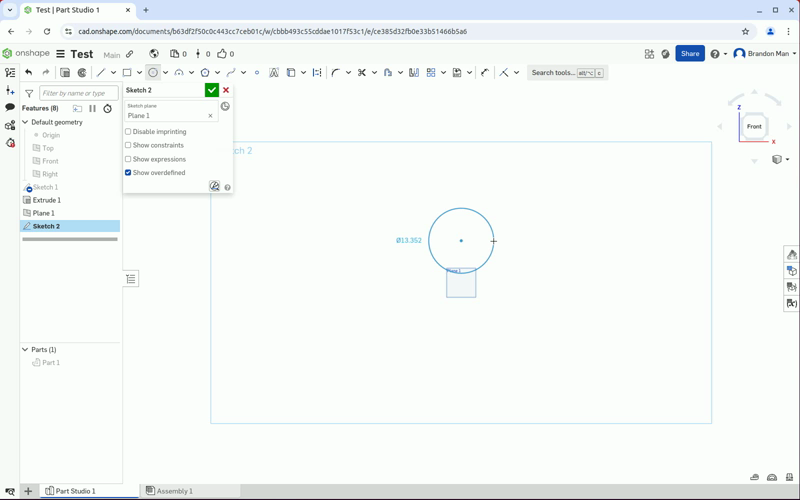
key(esc)
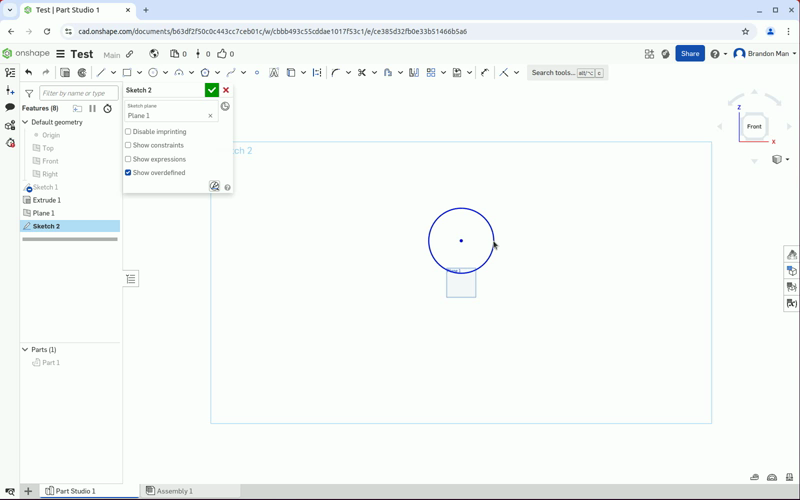
mouse_move(448, 250)
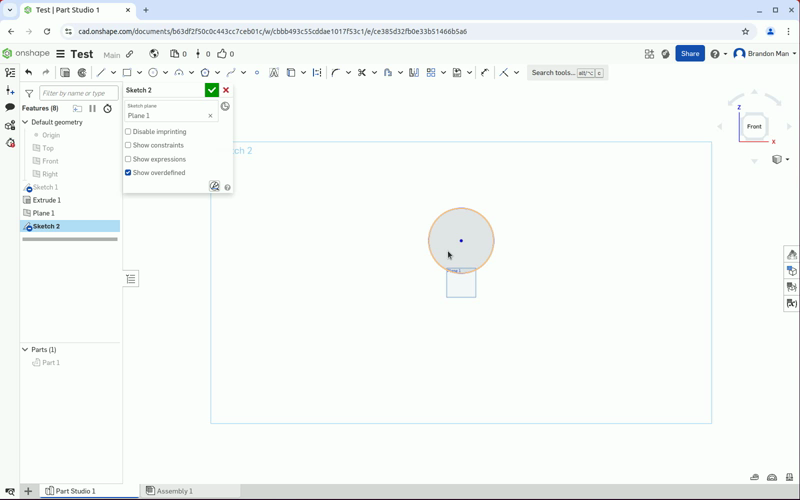
click(448, 250)
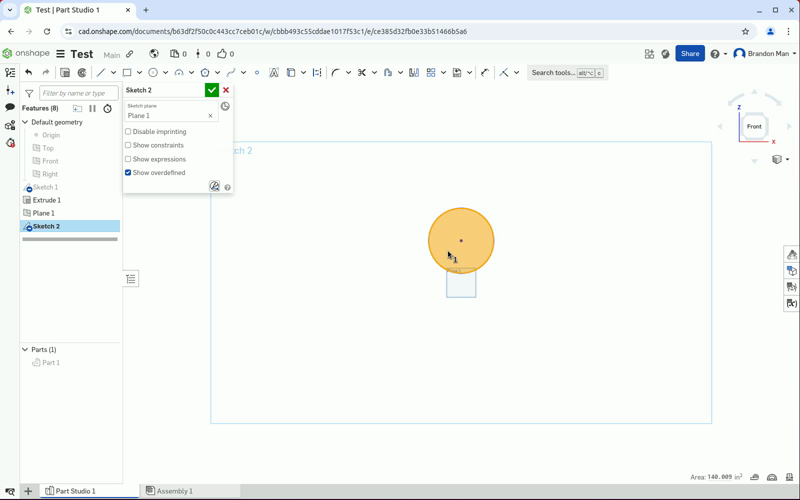
mouse_move(73, 352)
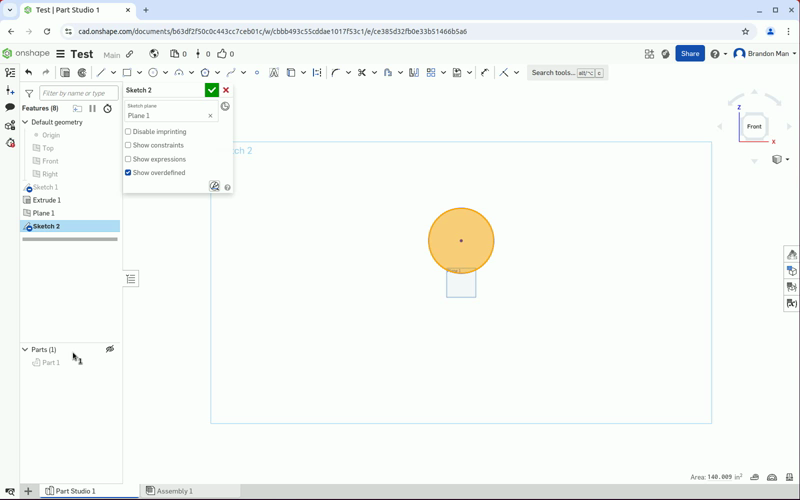
key(shift+y)
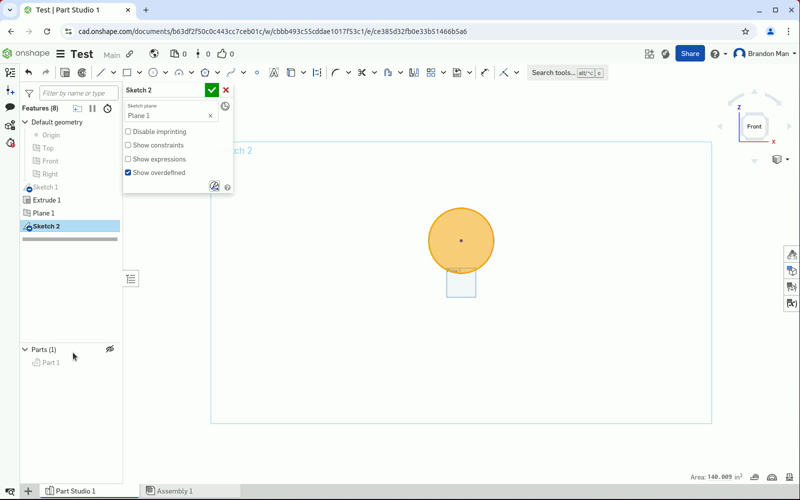
key(shift+e)
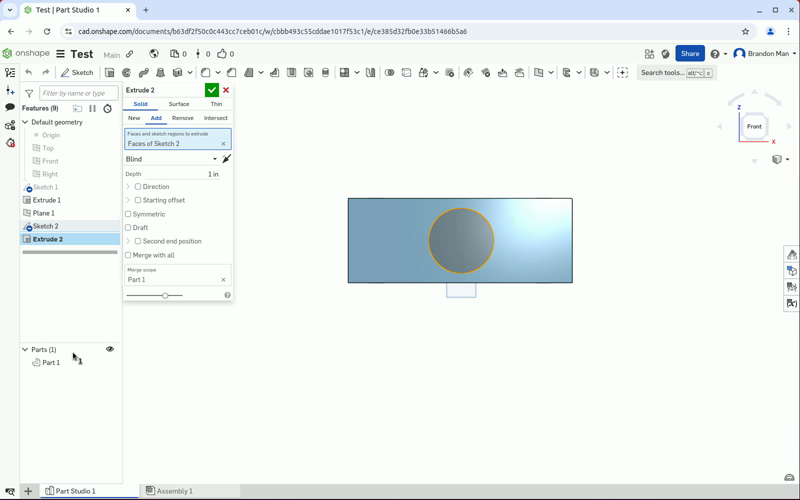
mouse_move(143, 106)
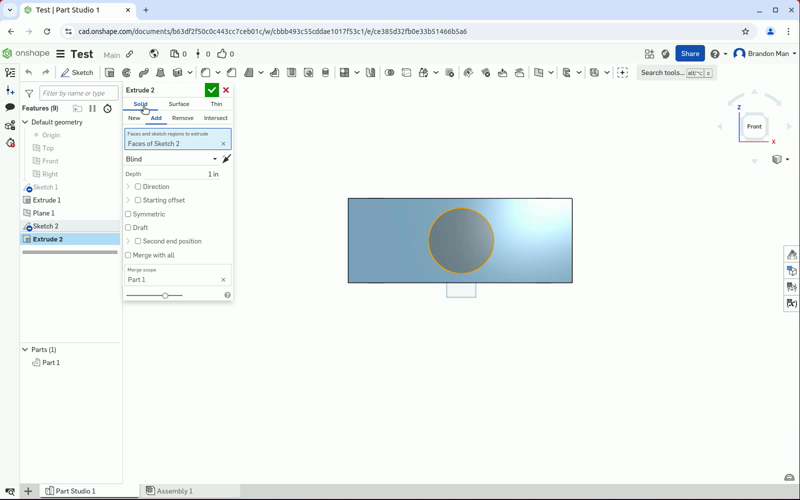
click(143, 106)
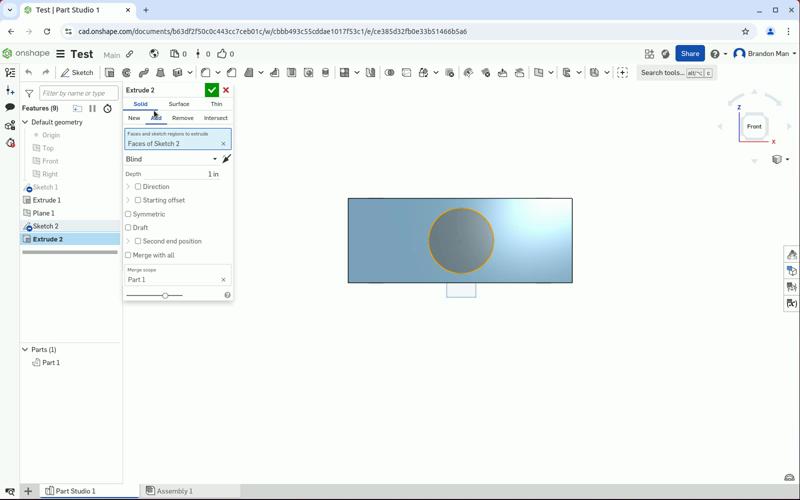
mouse_move(186, 120)
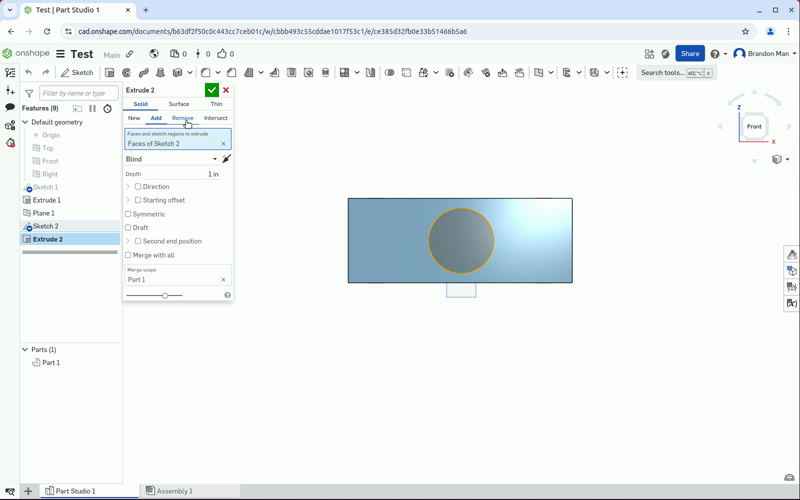
click(186, 120)
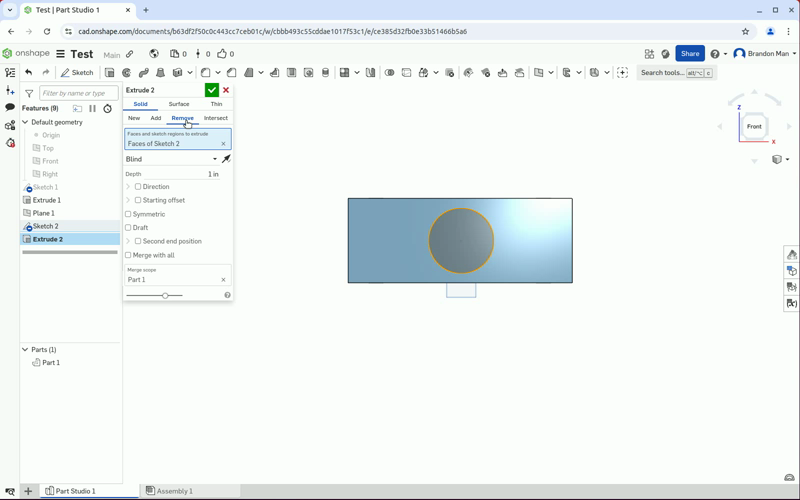
key(tab, 4)
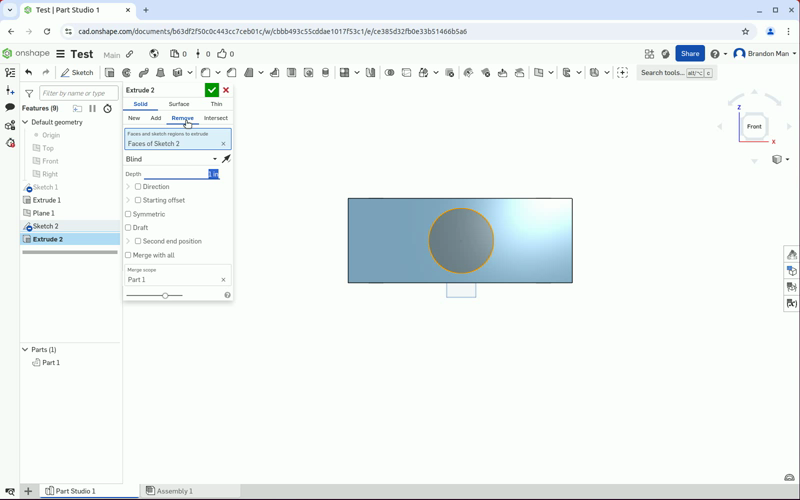
text(11.554)
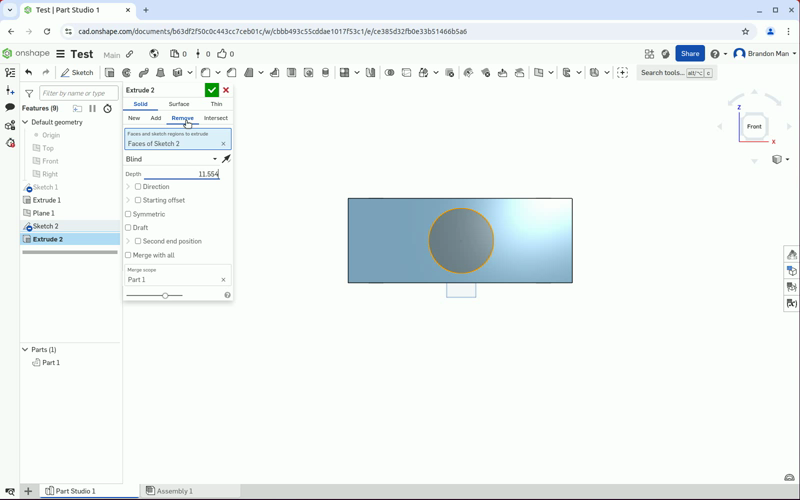
key(tab, 6)
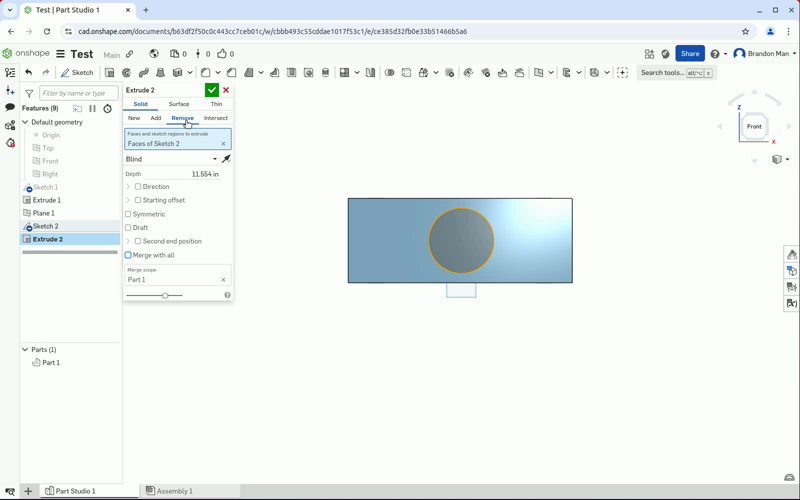
key(space)
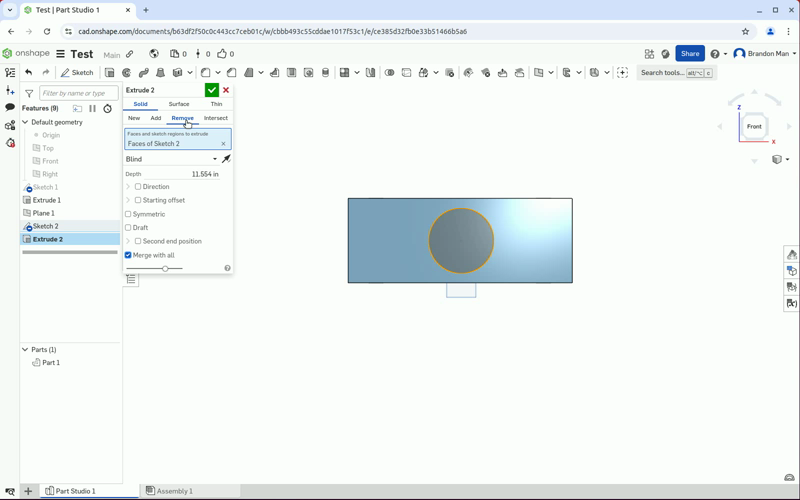
key(enter)
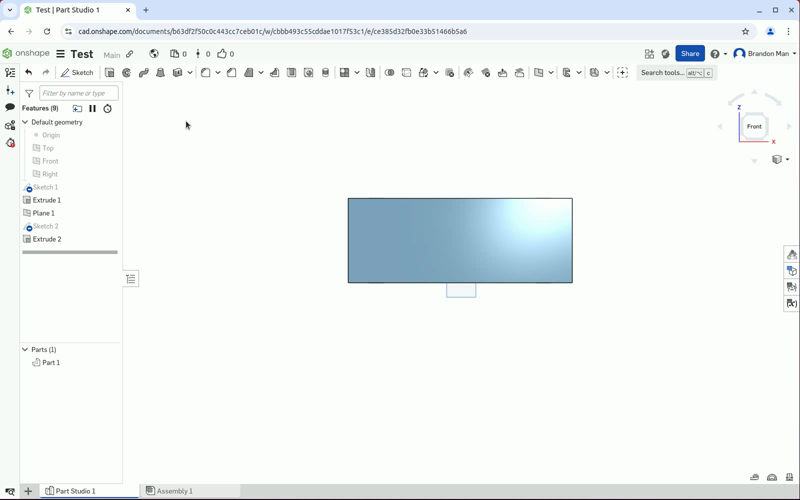
key(shift+h)
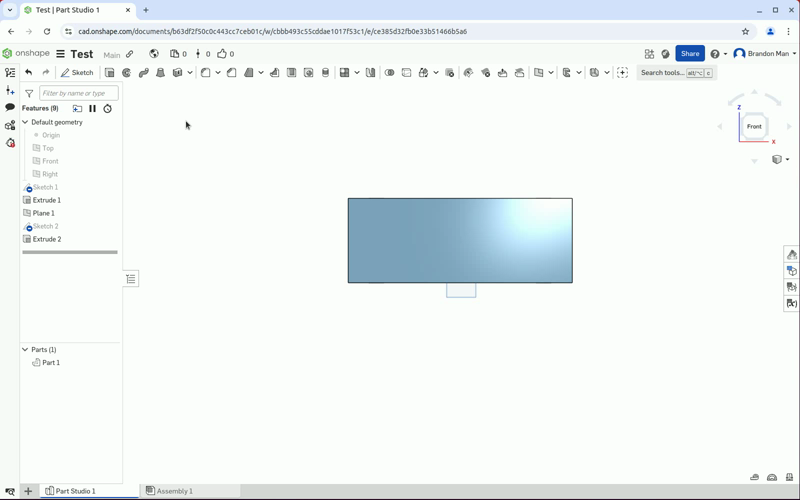
key(shift+h)
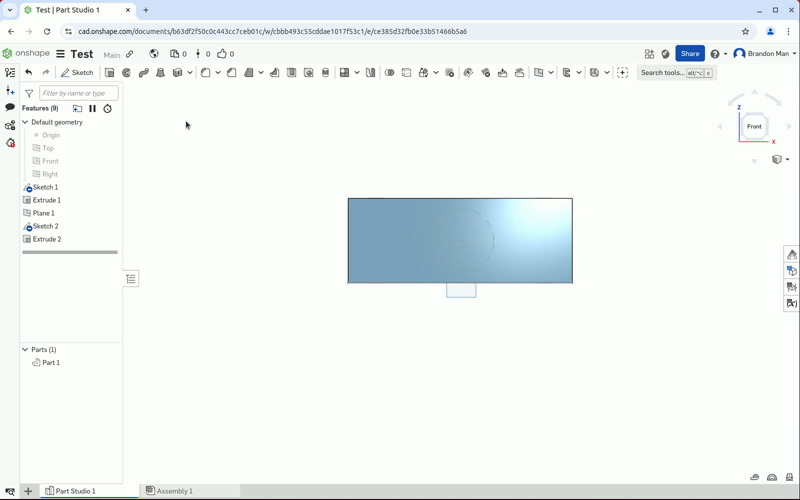
key(shift+7)
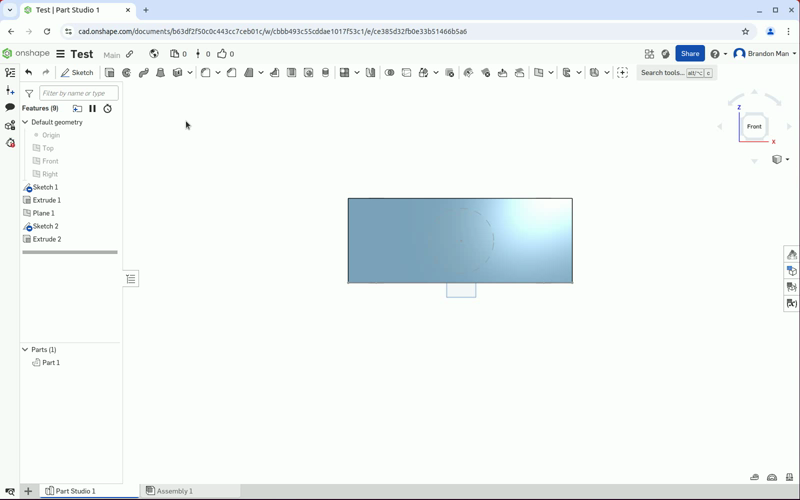
key(left, 2)
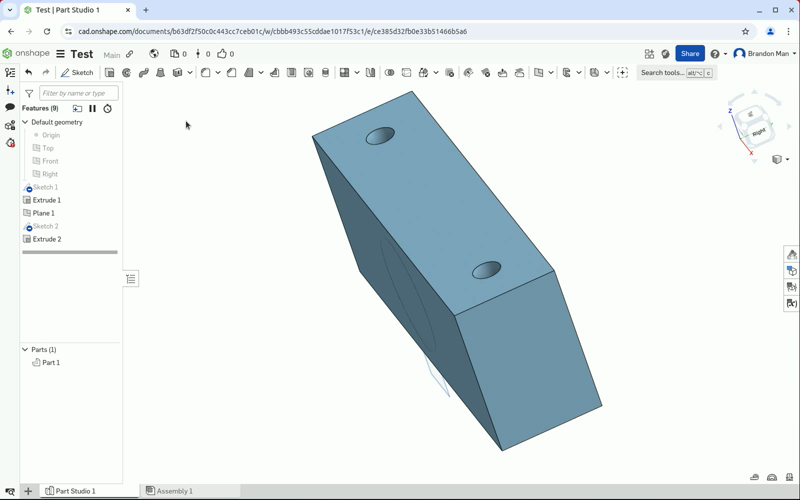
key(down, 2)
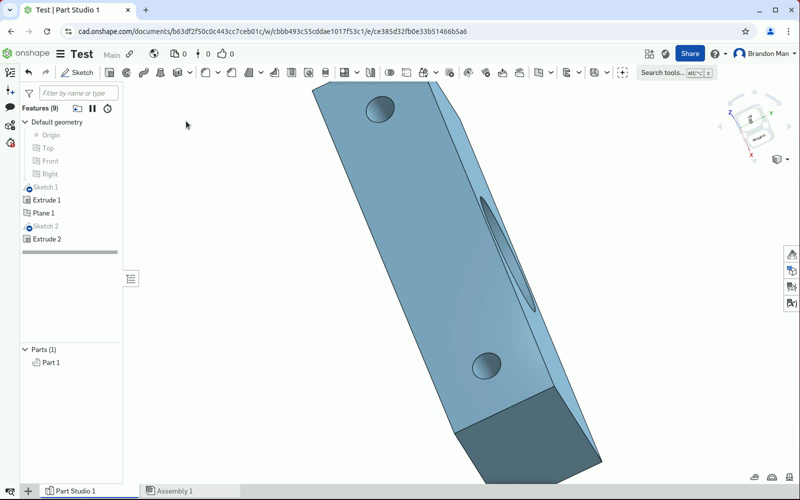
key(up, 2)
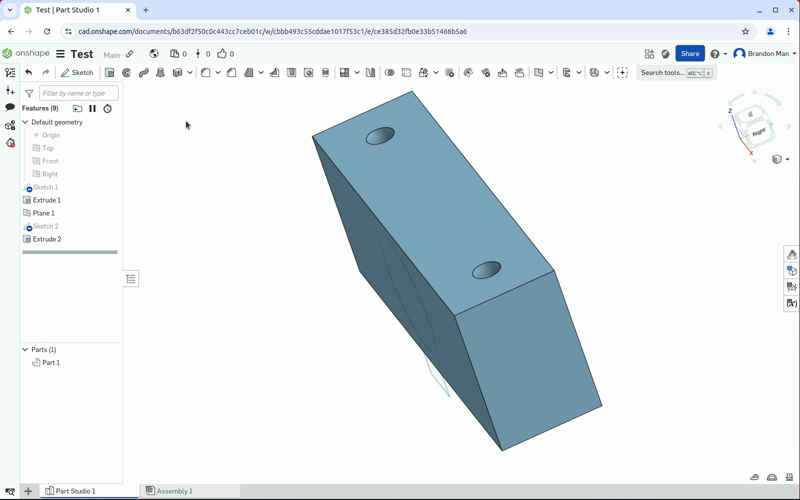
key(right, 2)
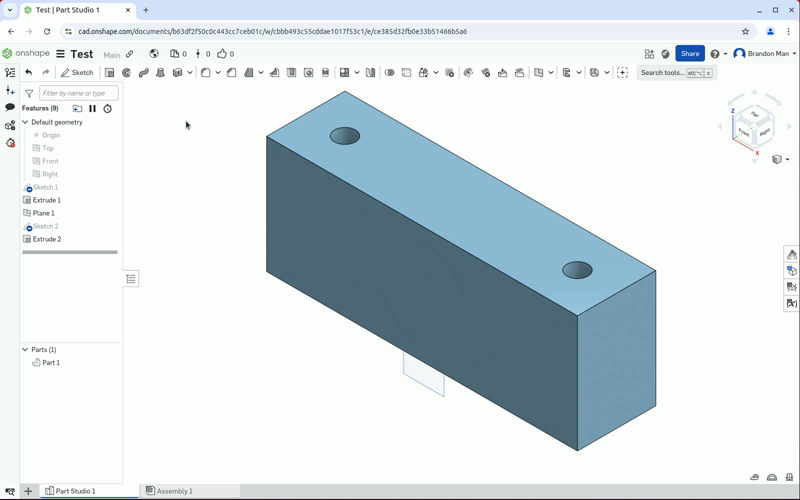
mouse_move(73, 189)
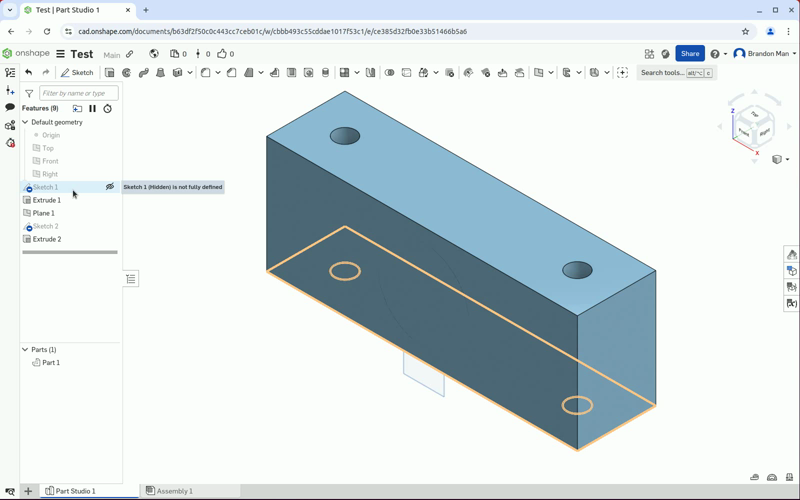
click(73, 189)